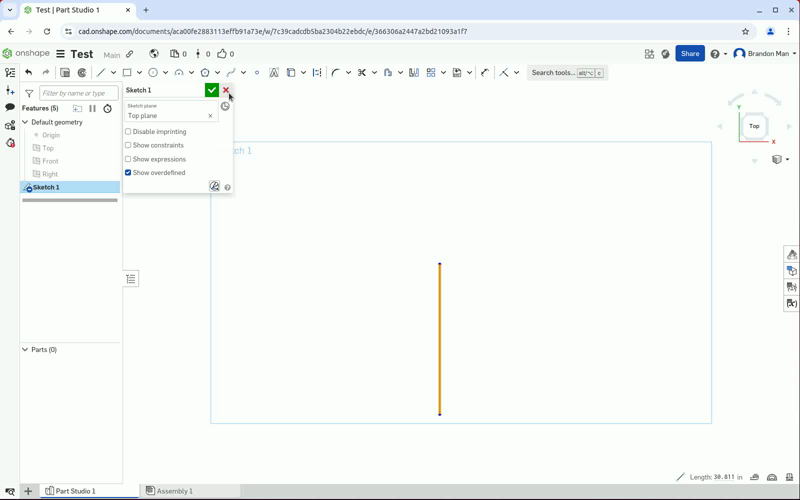
key(shift+h)
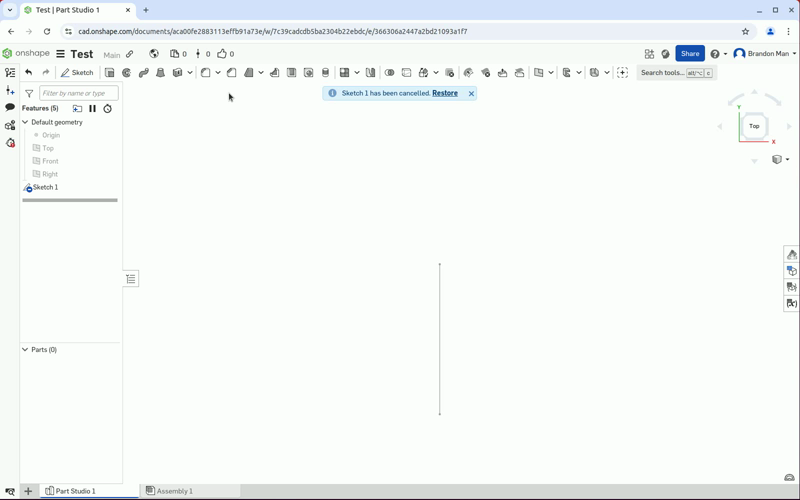
mouse_move(73, 352)
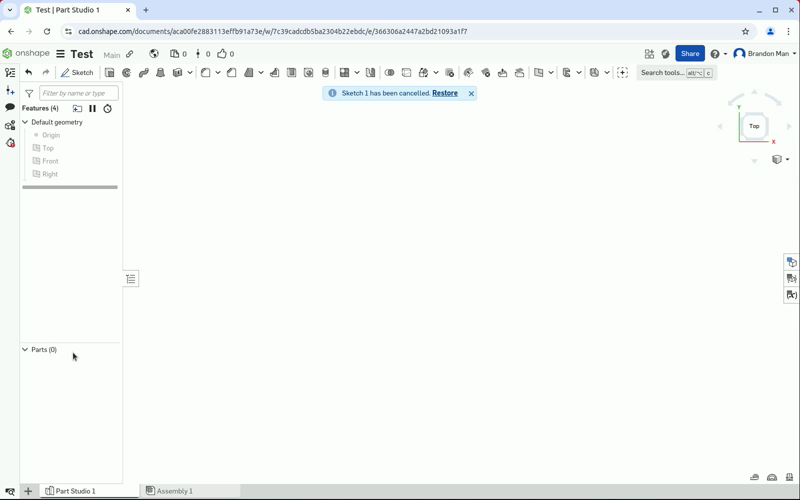
key(y)
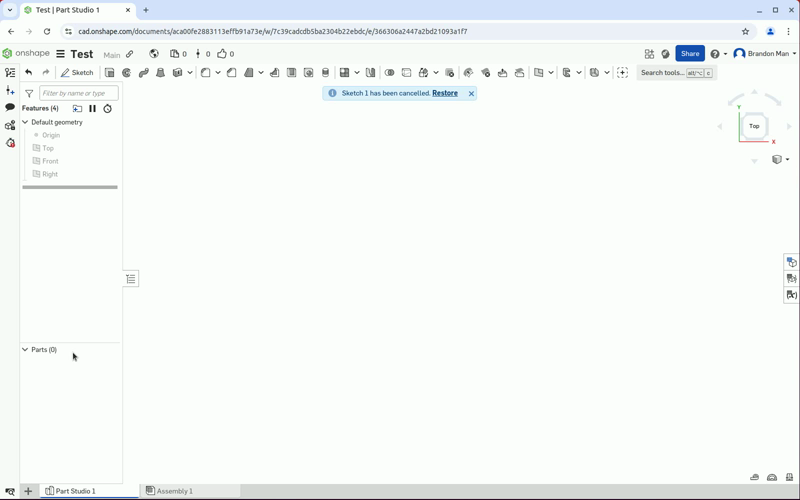
key(shift+p)
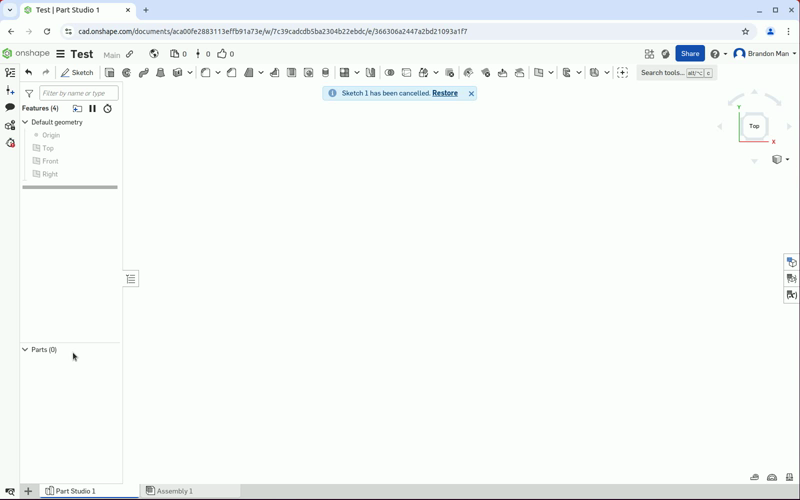
key(space)
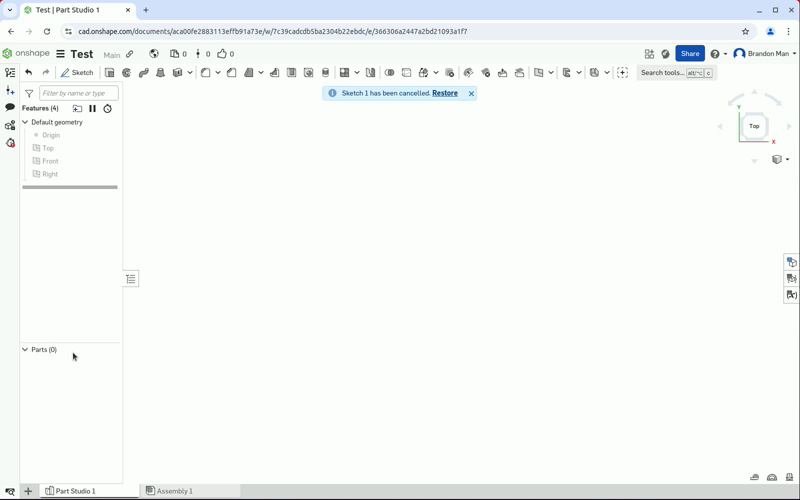
key_down(shift)
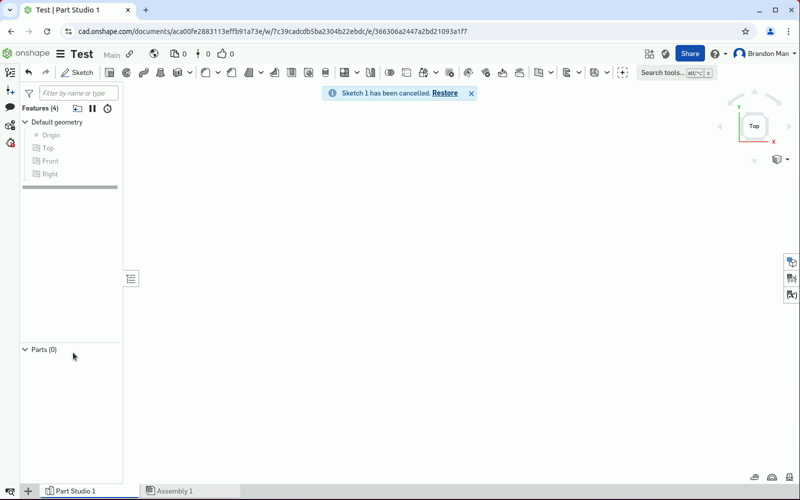
key(up)
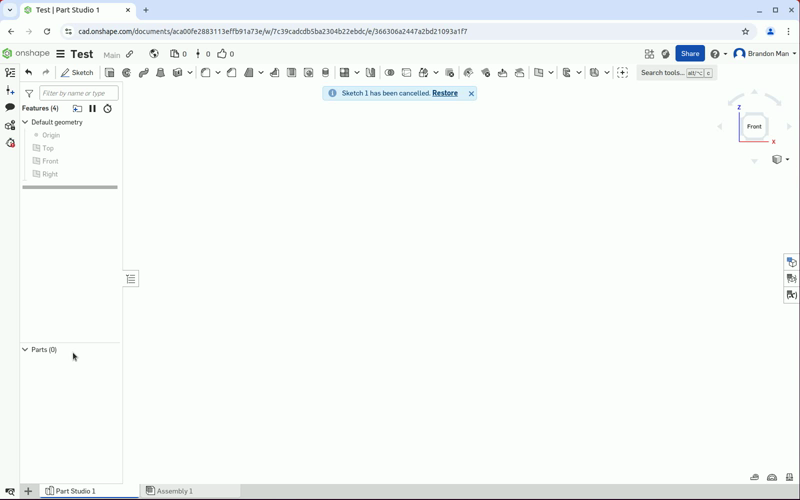
key_up(shift)
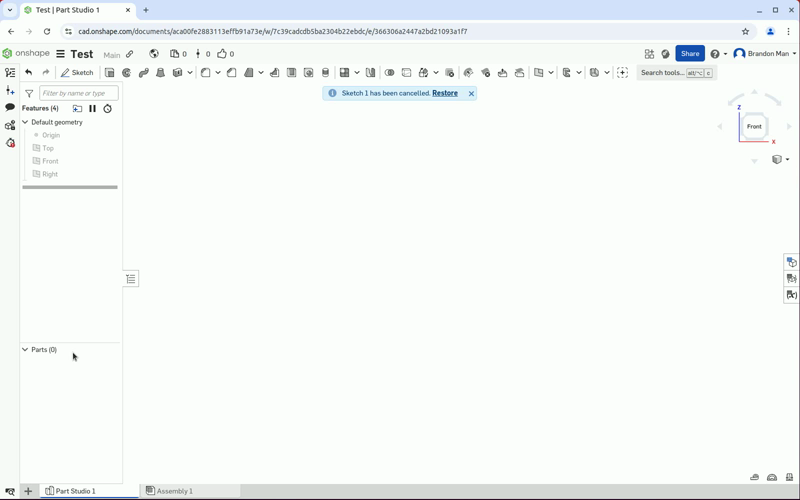
mouse_move(73, 352)
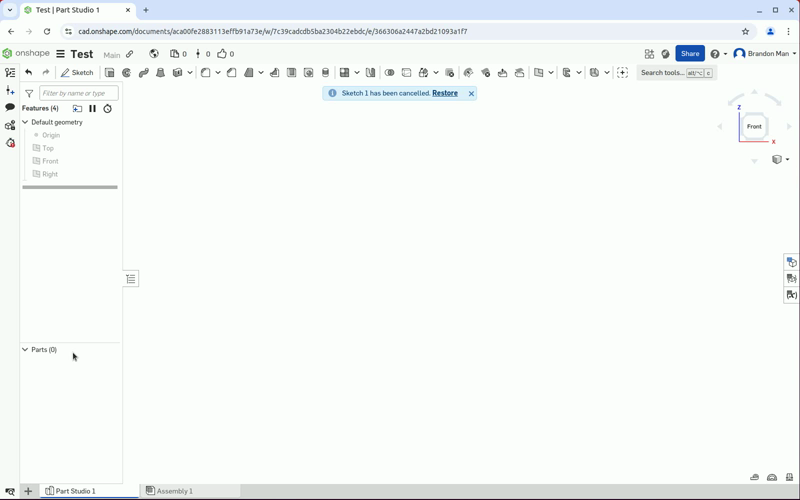
key(shift+y)
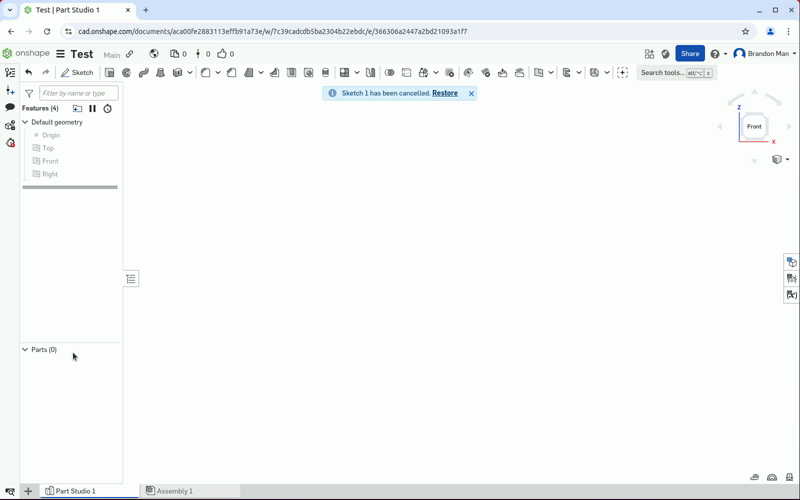
key(shift+s)
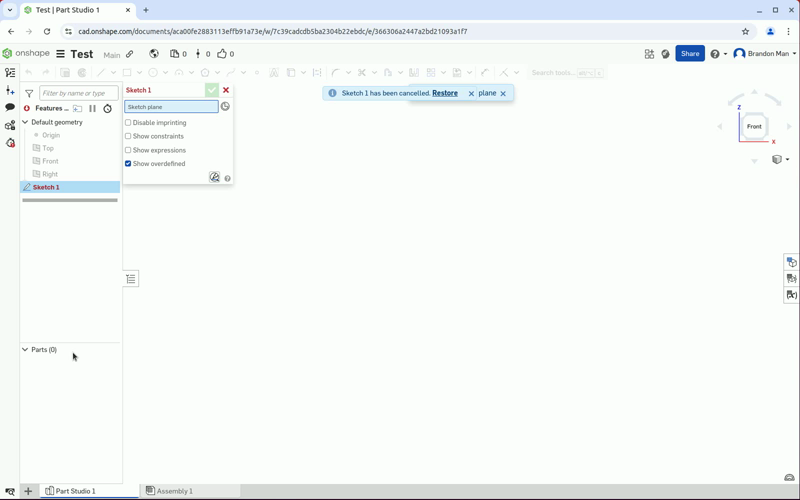
mouse_move(73, 163)
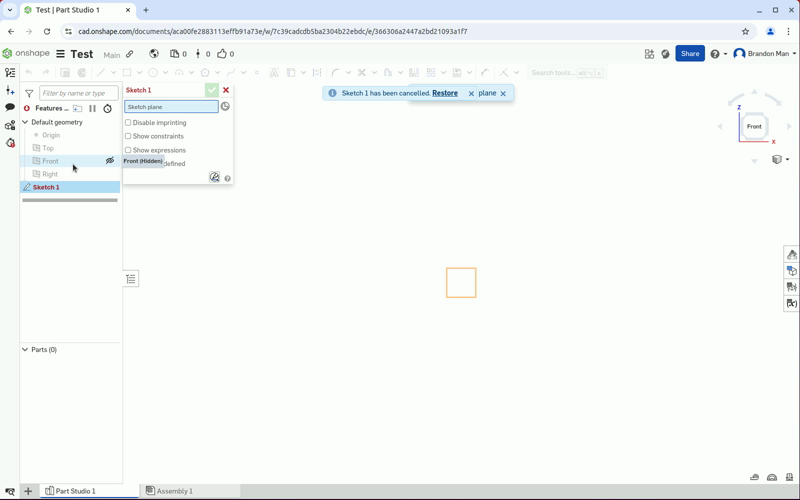
click(73, 163)
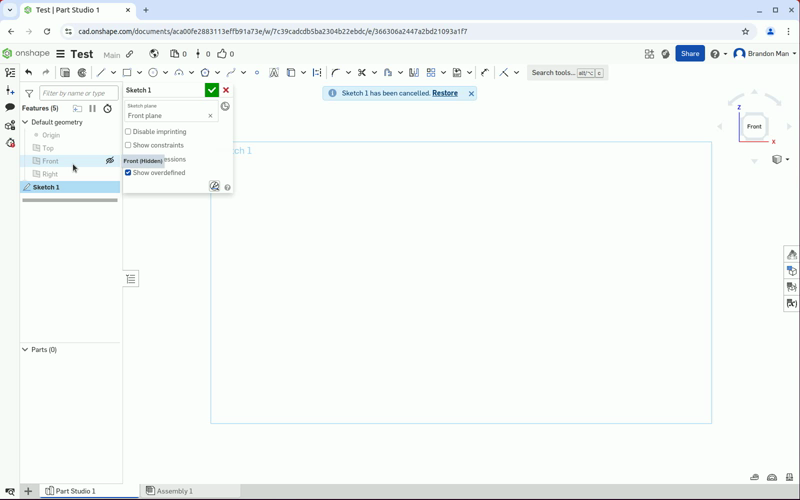
mouse_move(73, 352)
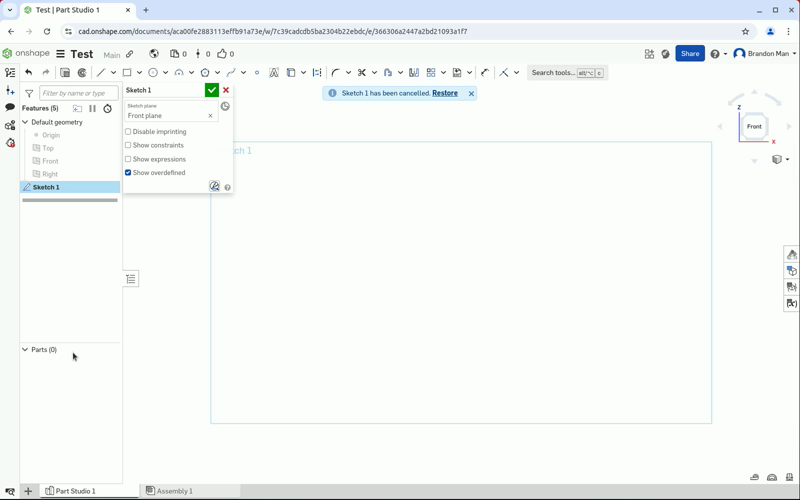
key(y)
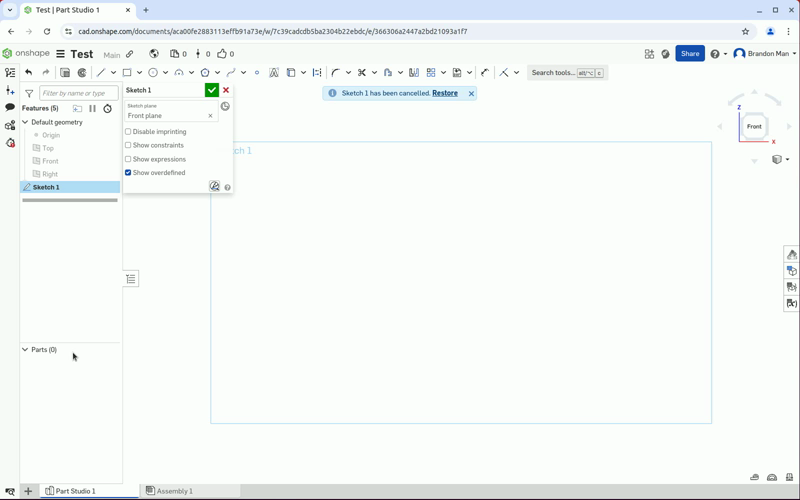
key(l)
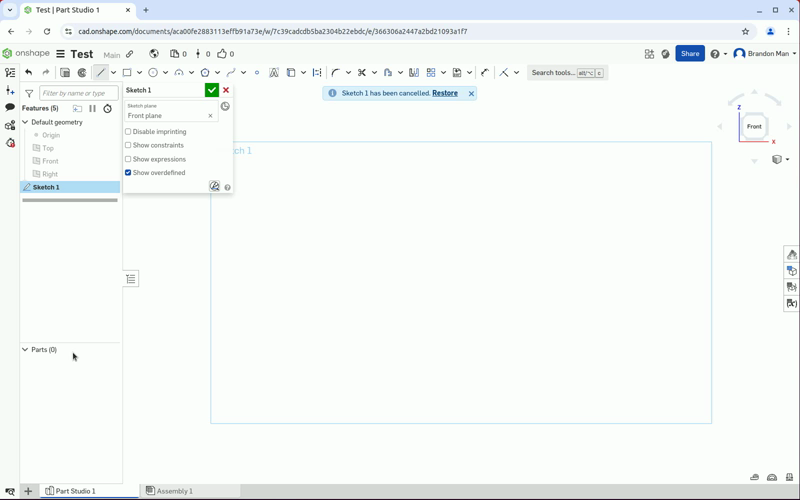
key_down(shift)
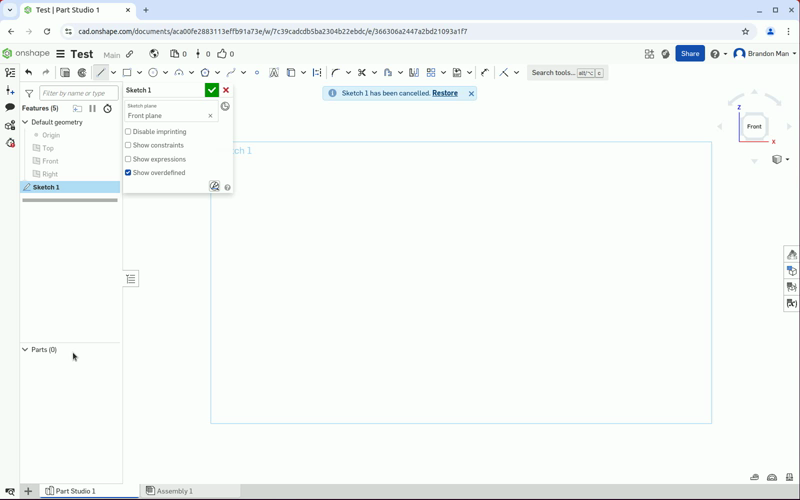
mouse_move(460, 257)
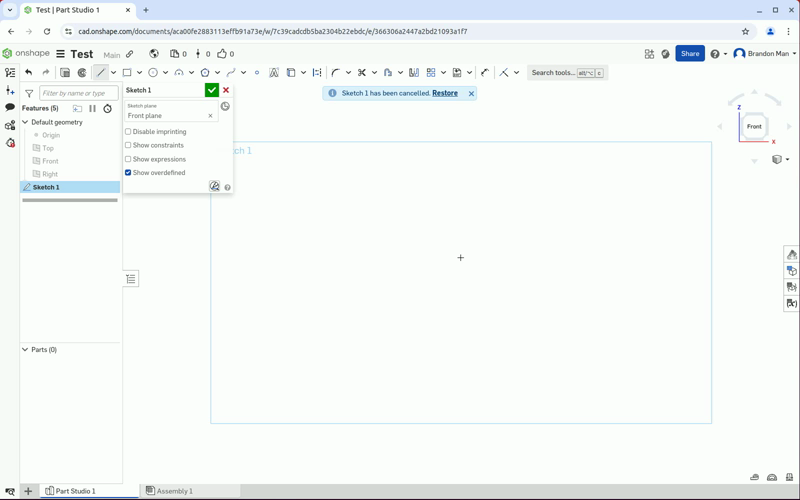
click(460, 257)
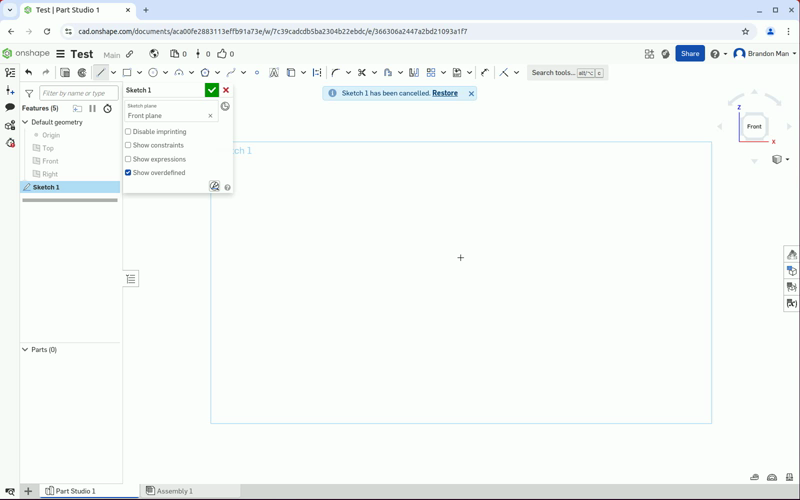
key_up(shift)
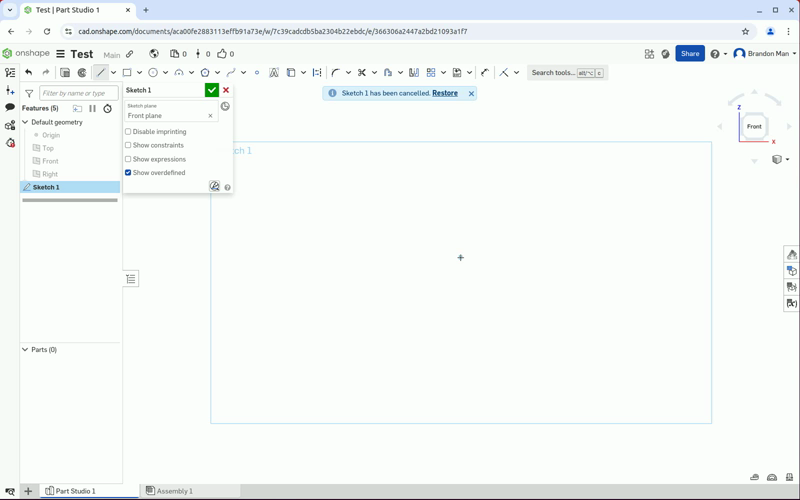
key_down(shift)
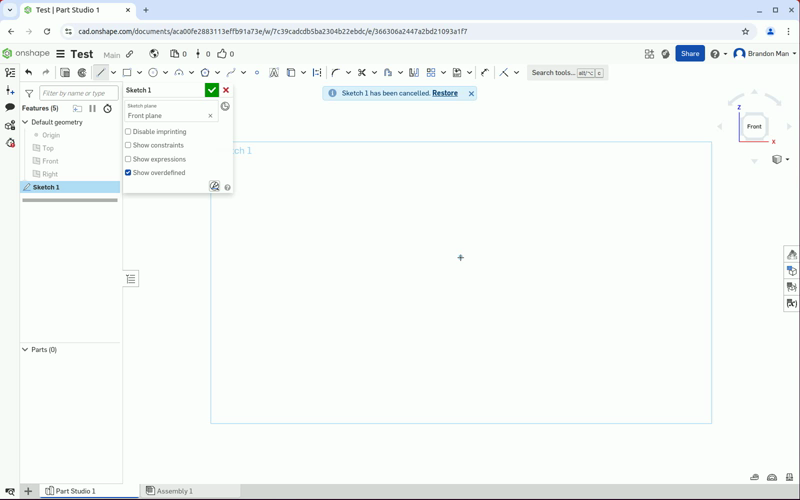
mouse_move(490, 257)
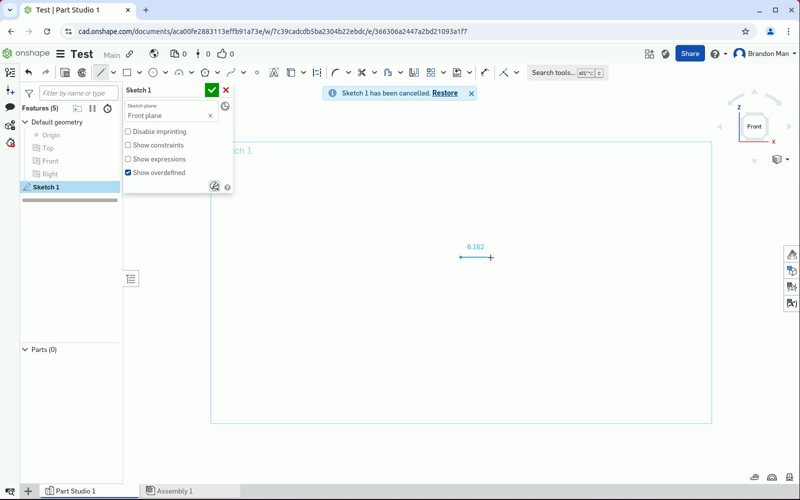
mouse_move(486, 257)
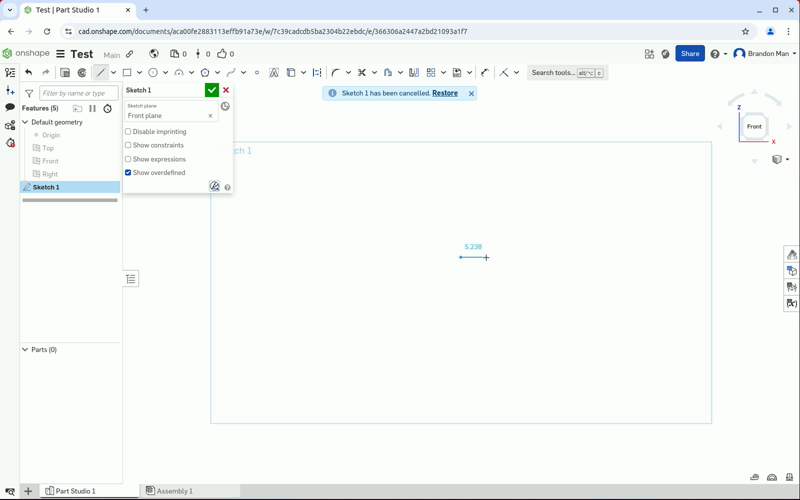
click(486, 257)
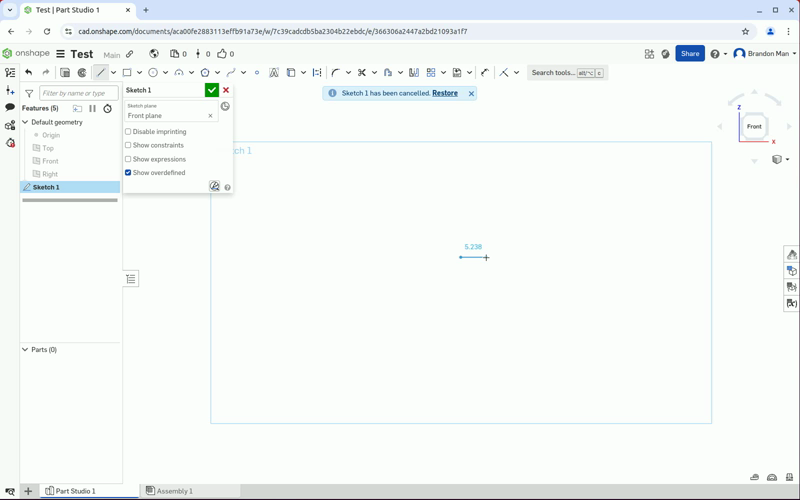
key_up(shift)
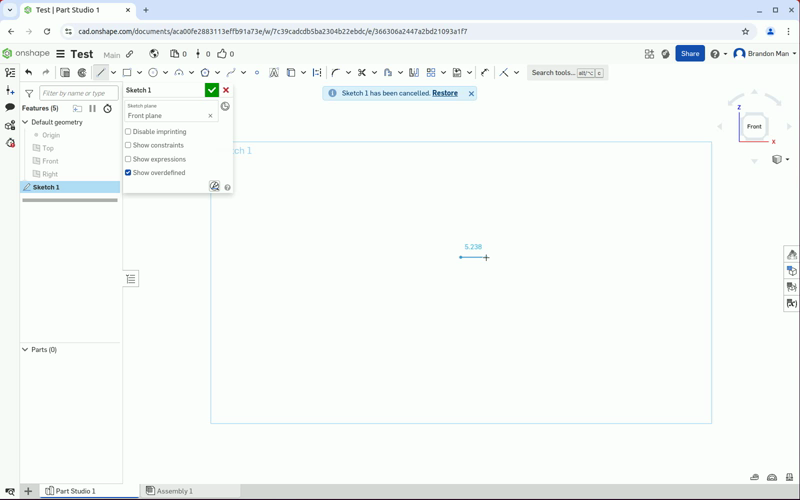
key_down(shift)
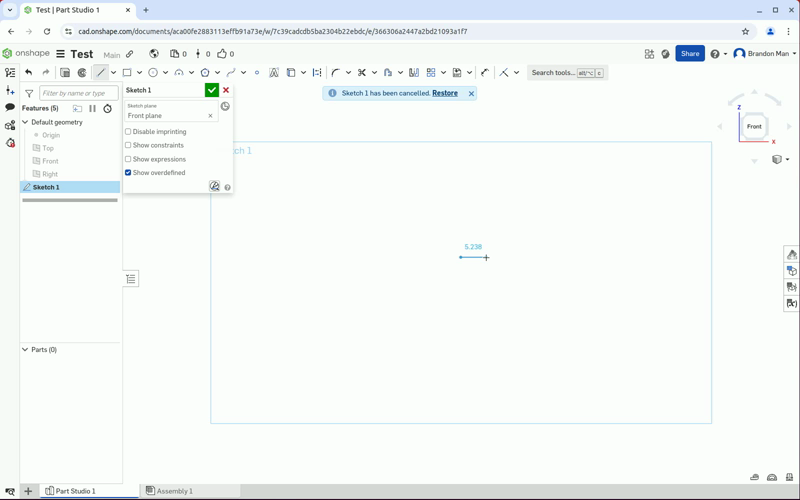
mouse_move(486, 193)
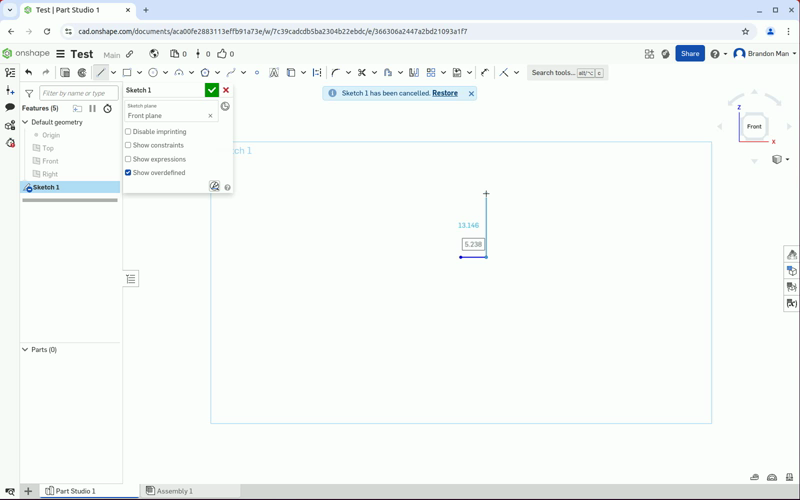
click(486, 193)
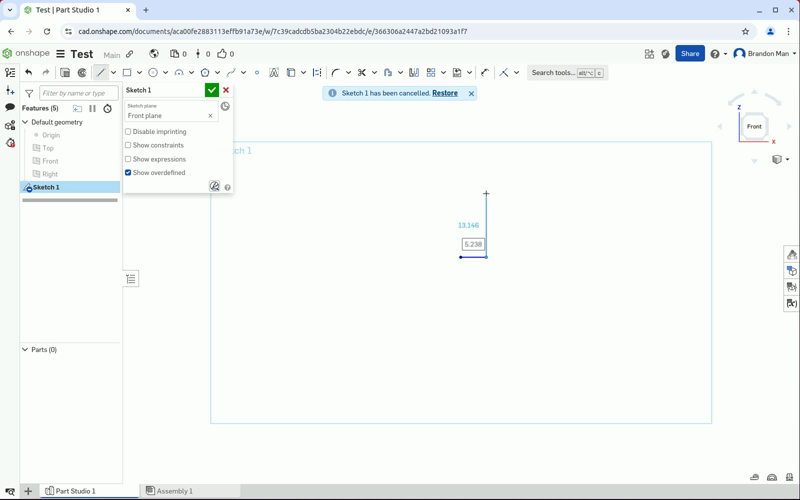
key_up(shift)
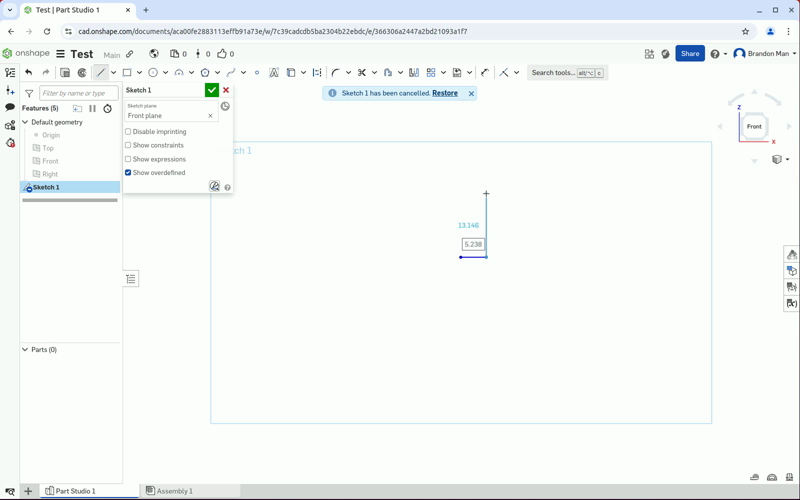
key_down(shift)
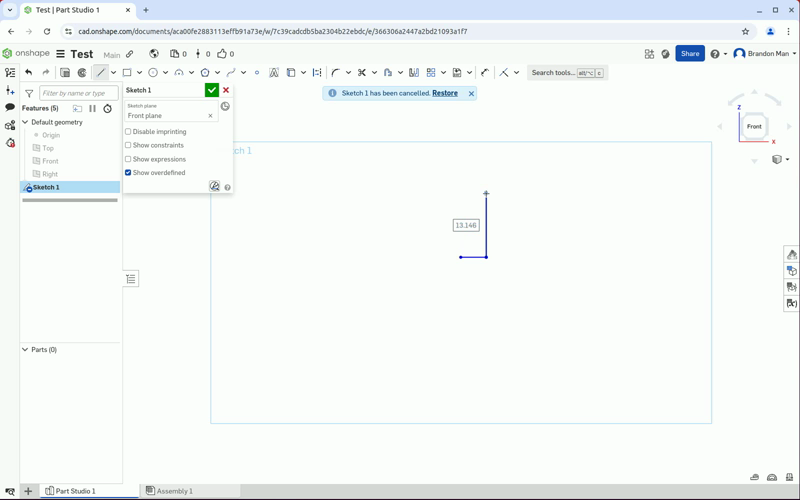
mouse_move(516, 193)
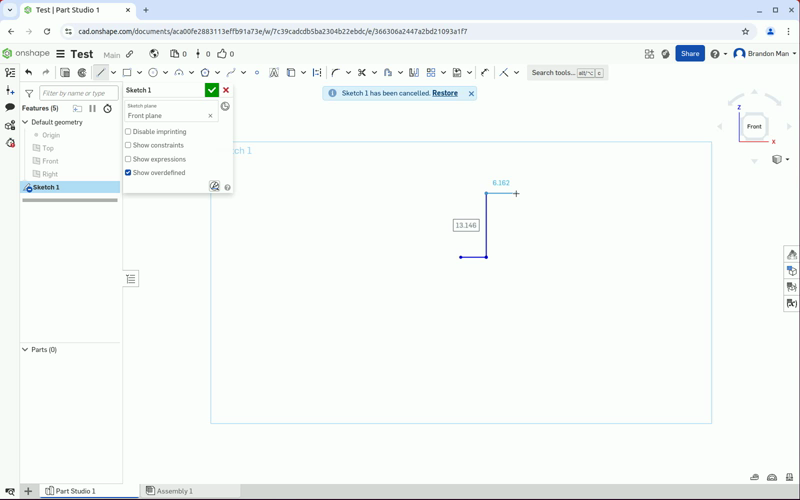
mouse_move(460, 193)
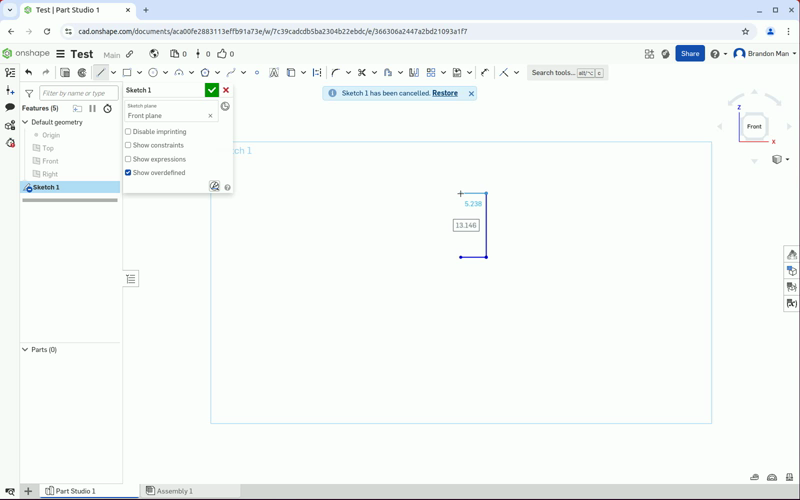
click(460, 193)
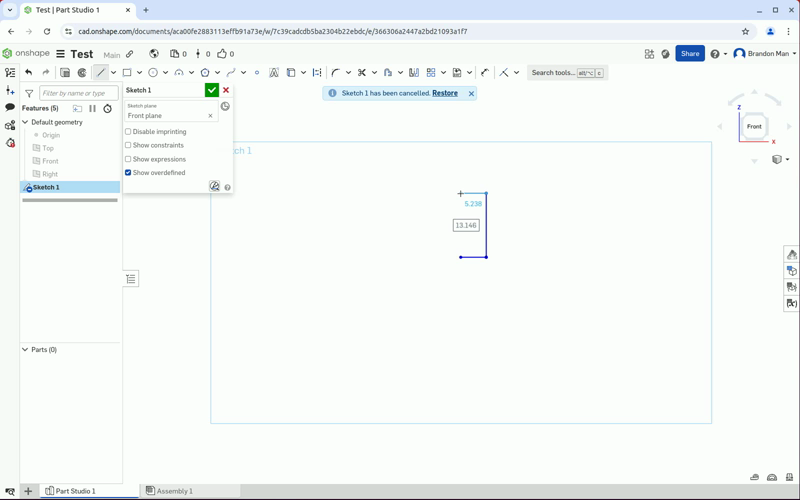
key_up(shift)
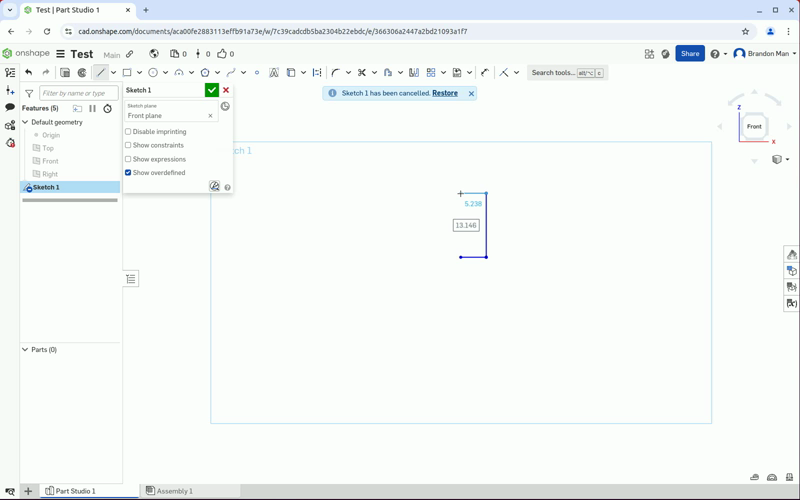
key_down(shift)
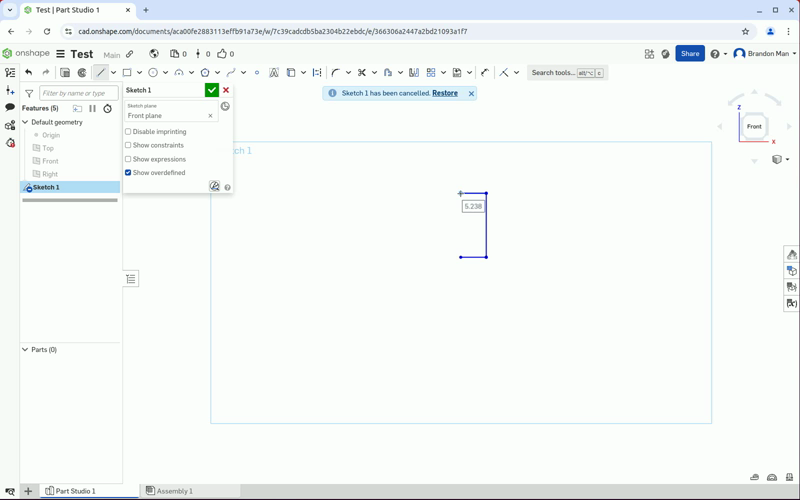
mouse_move(460, 257)
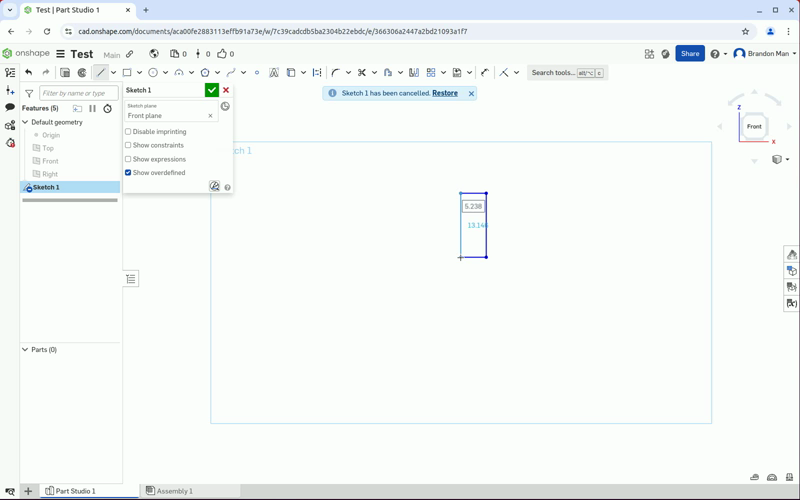
key_up(shift)
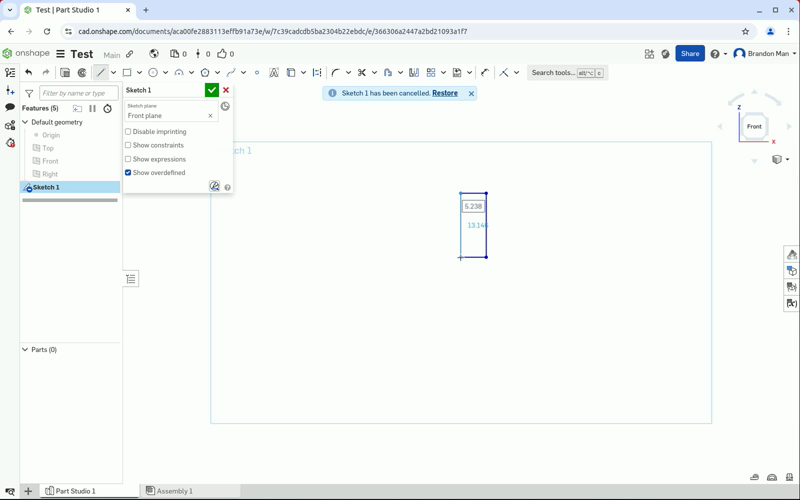
click(460, 257)
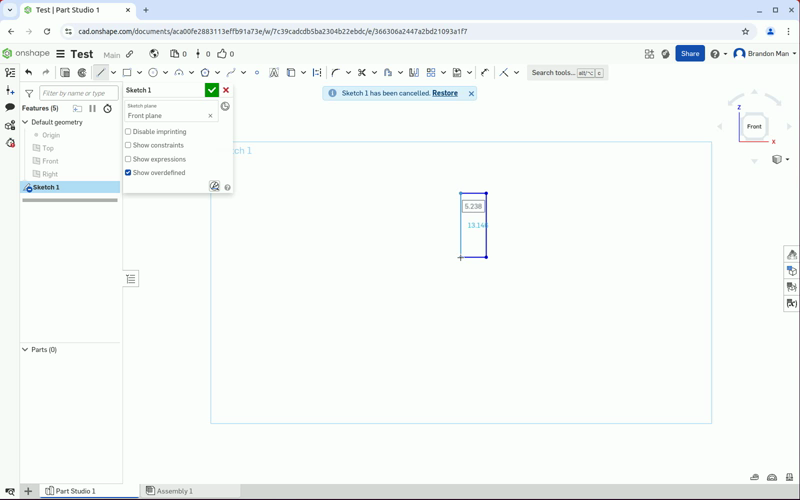
key(esc)
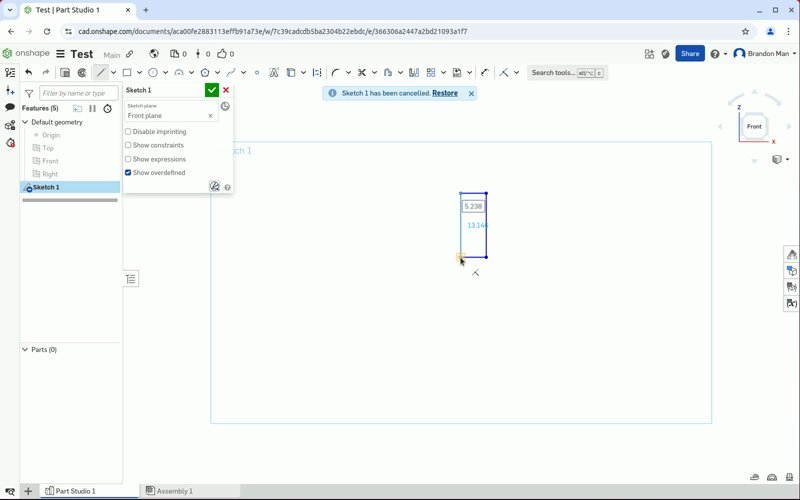
mouse_move(463, 211)
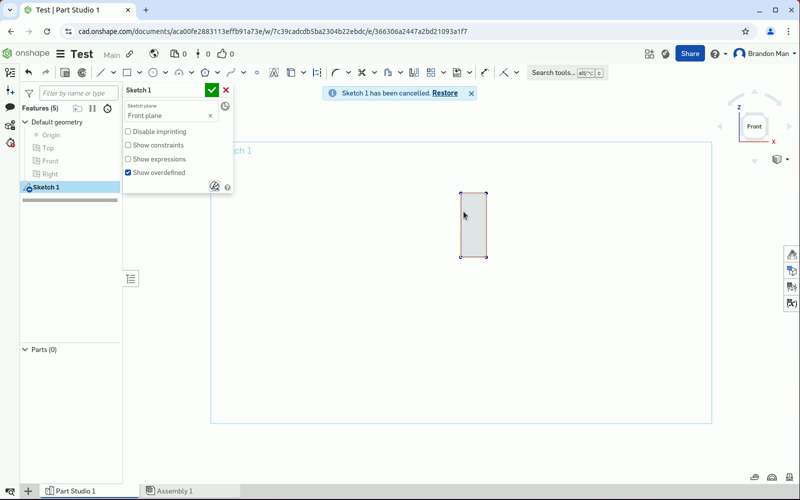
scroll(6)
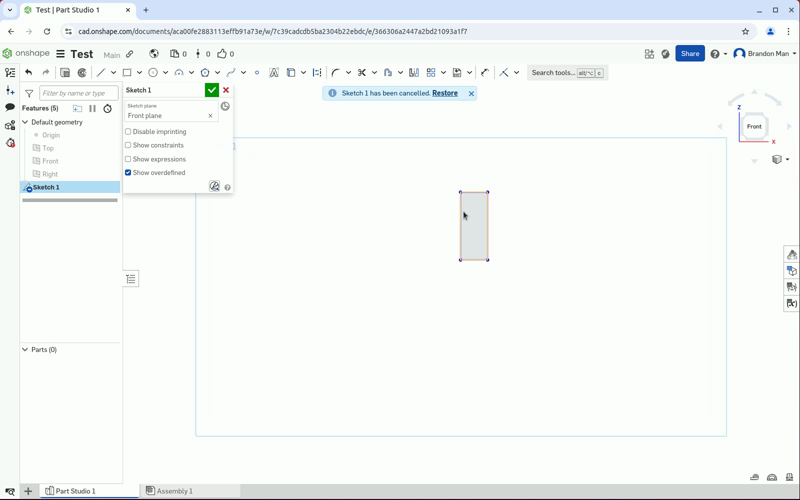
scroll(6)
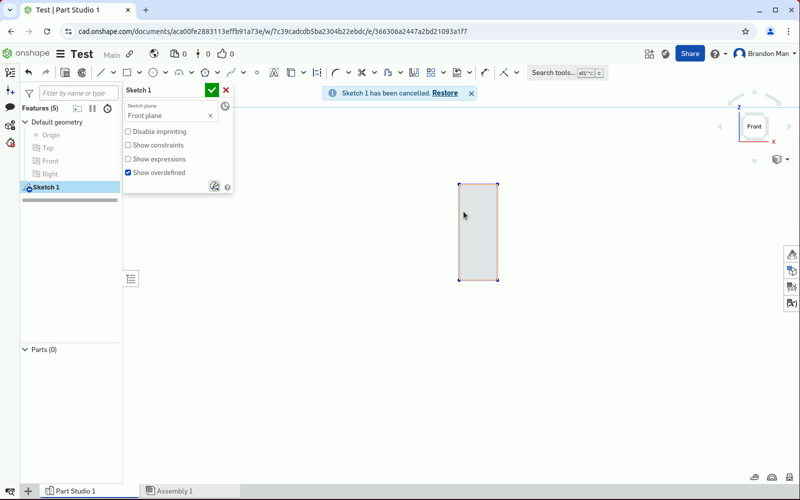
scroll(6)
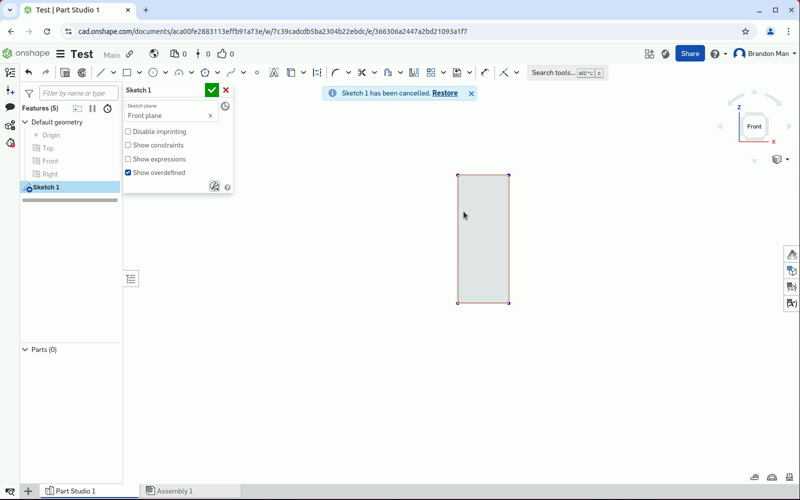
scroll(6)
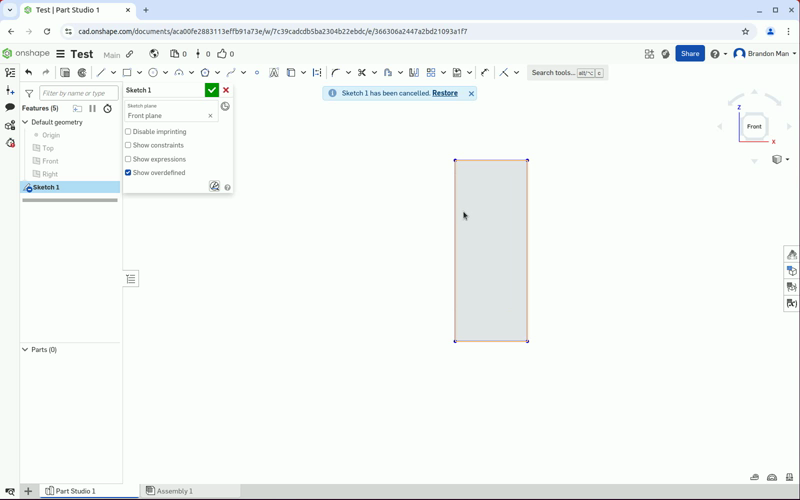
scroll(6)
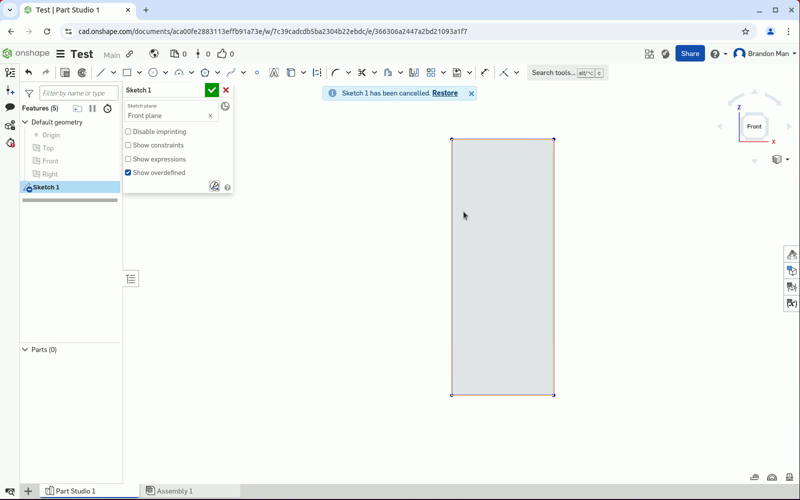
scroll(6)
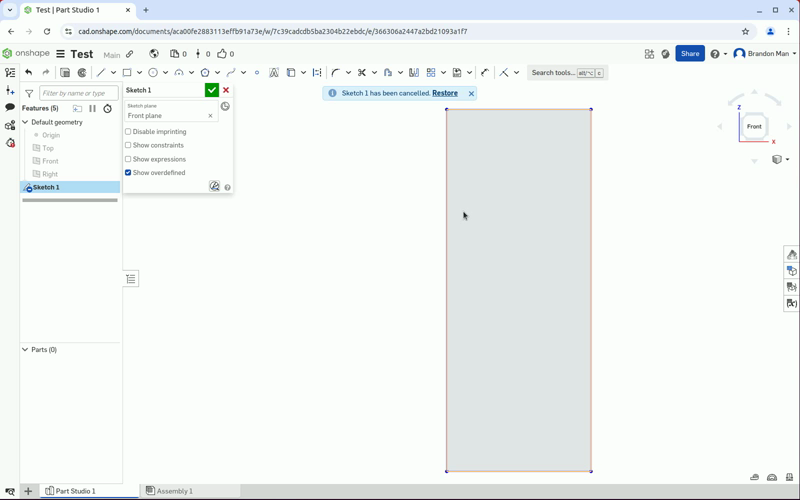
scroll(6)
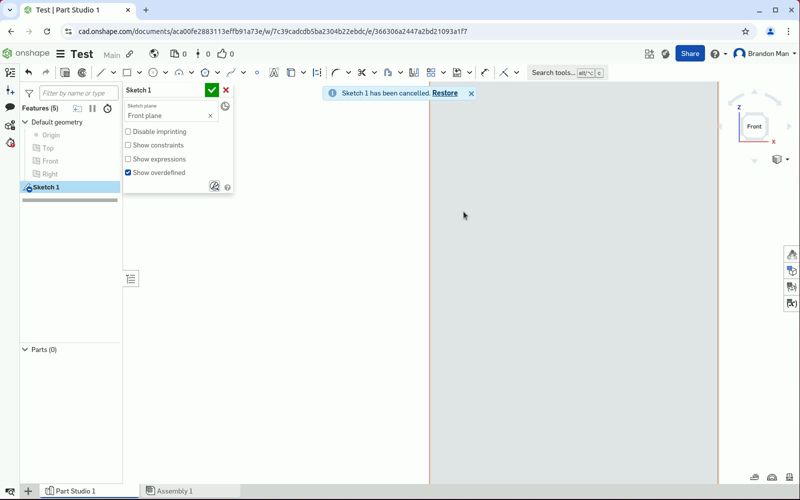
click(463, 211)
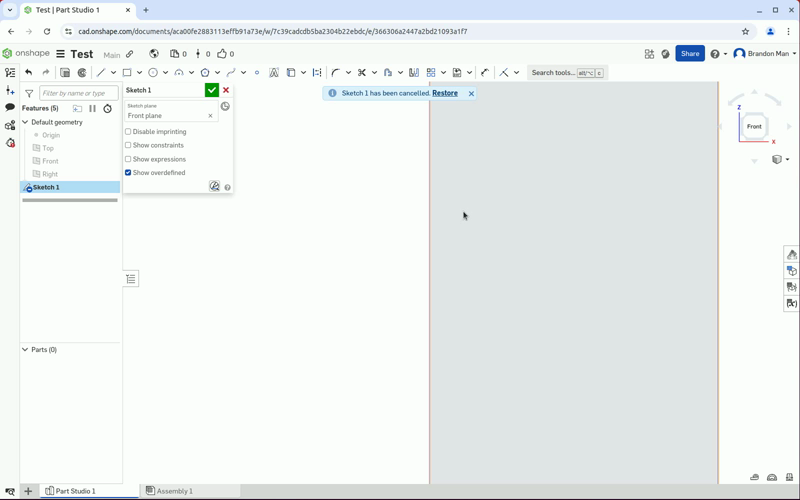
scroll(-6)
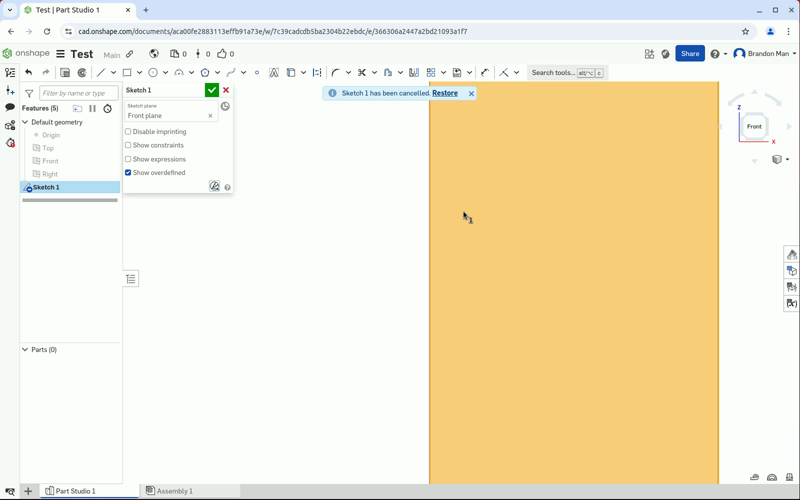
scroll(-6)
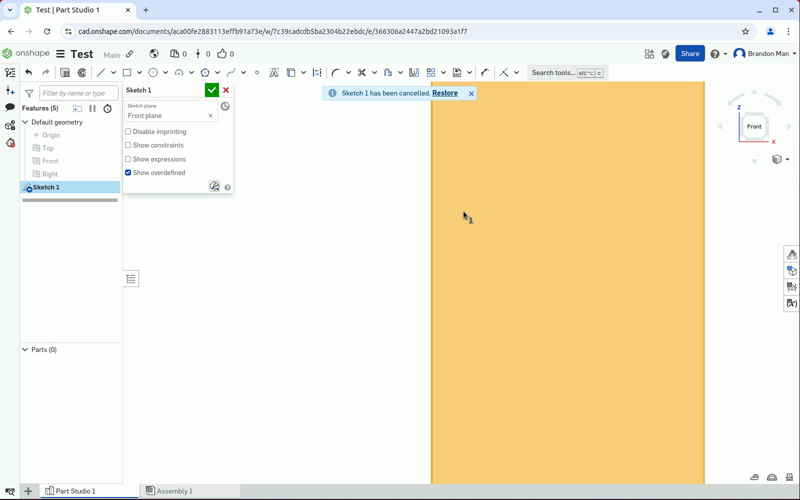
scroll(-6)
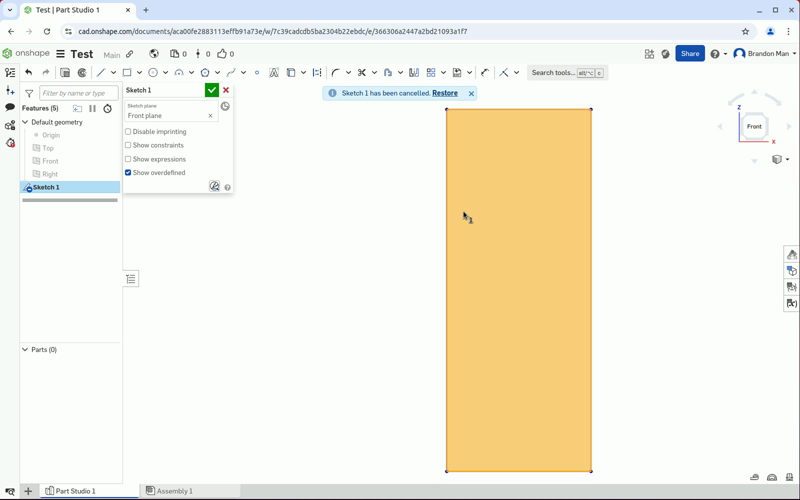
scroll(-6)
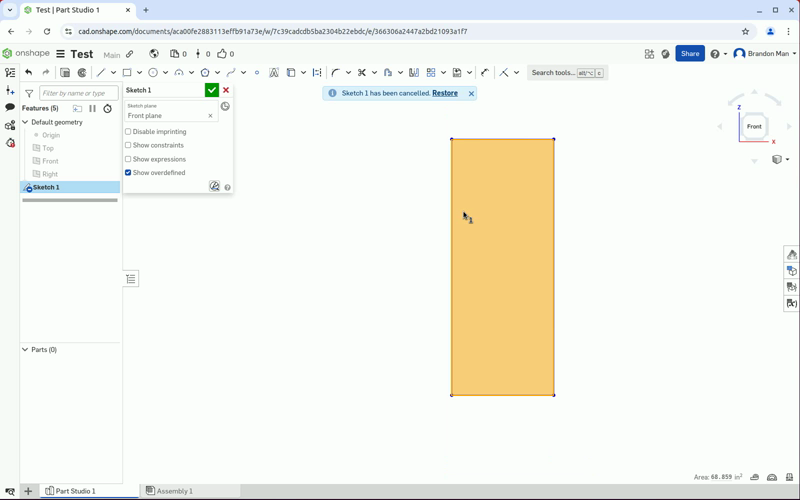
scroll(-6)
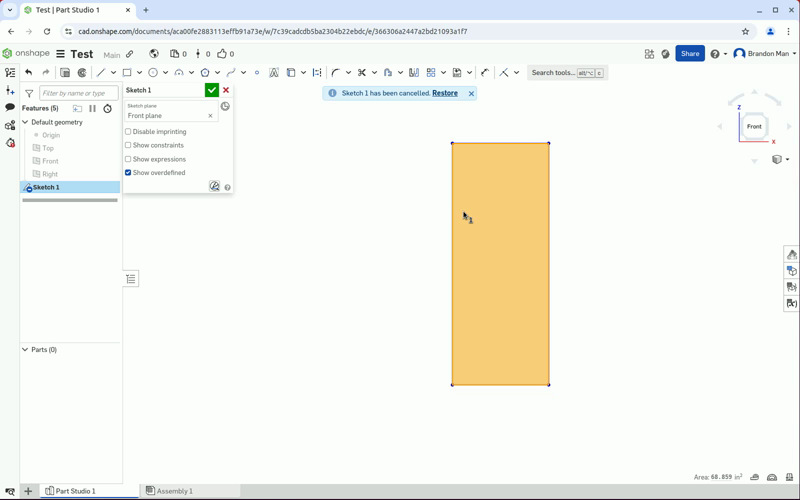
scroll(-6)
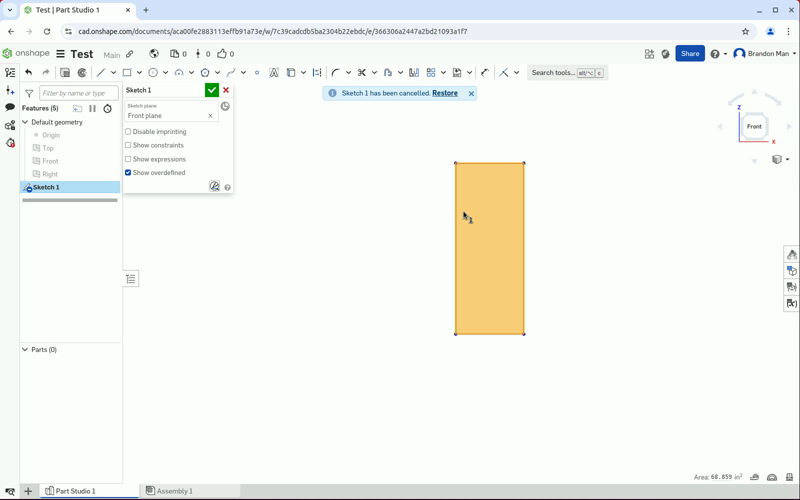
scroll(-6)
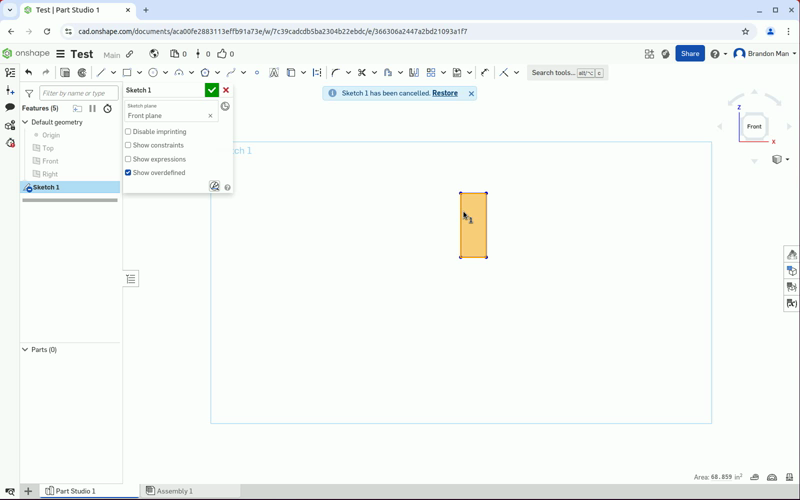
mouse_move(73, 352)
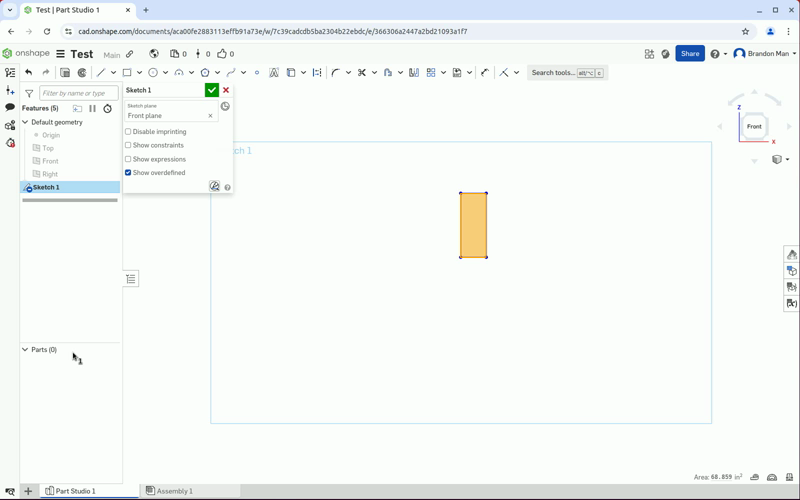
key(shift+y)
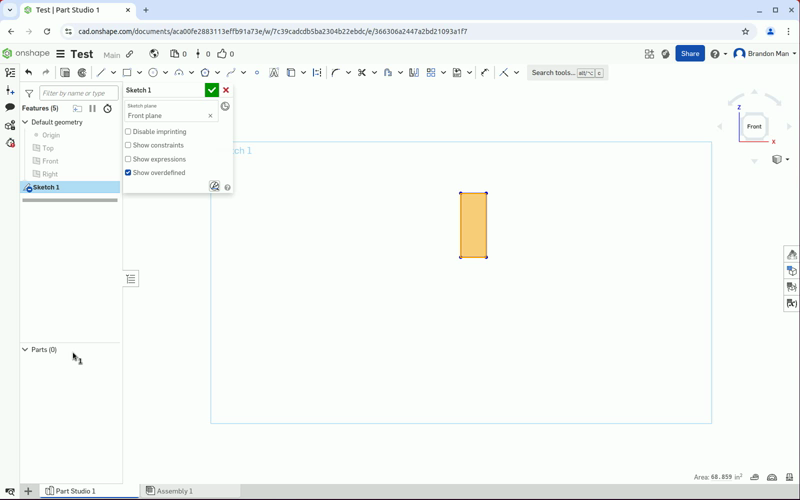
key(shift+e)
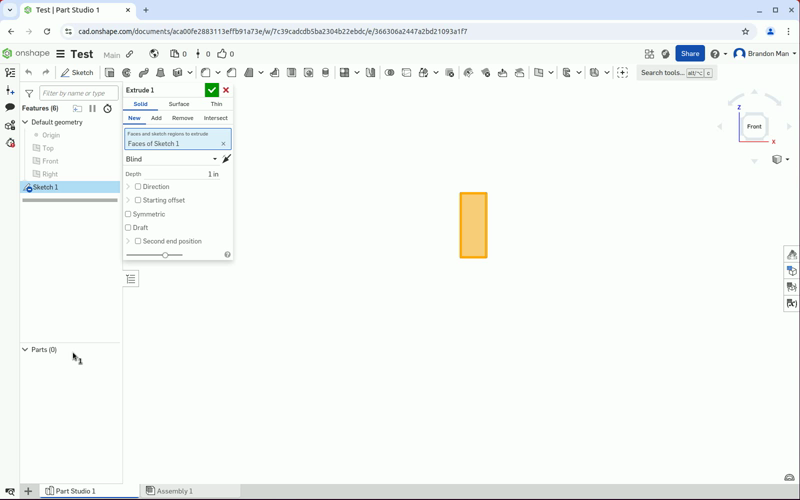
mouse_move(143, 106)
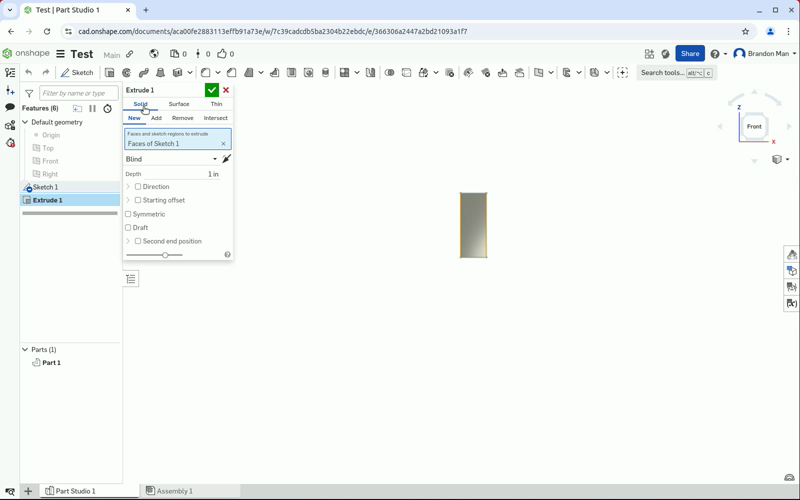
click(143, 106)
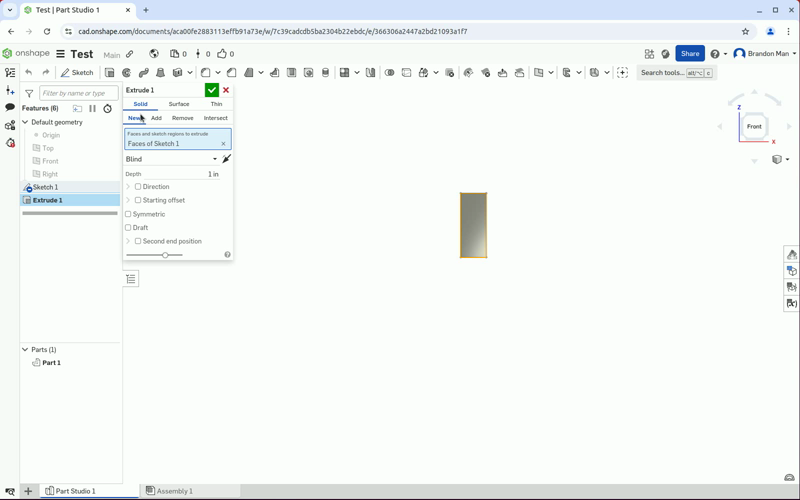
mouse_move(137, 120)
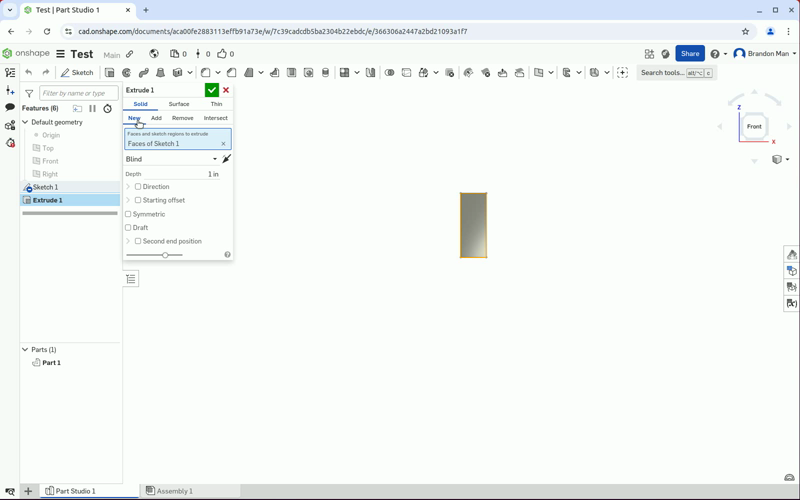
click(137, 120)
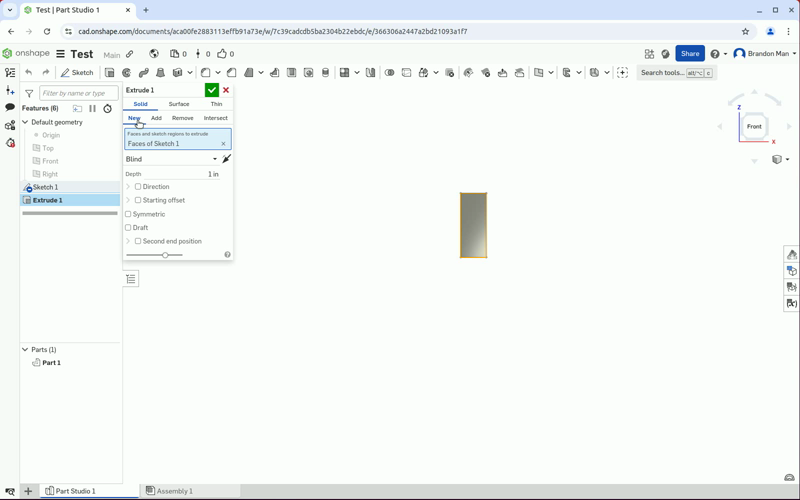
key(tab, 4)
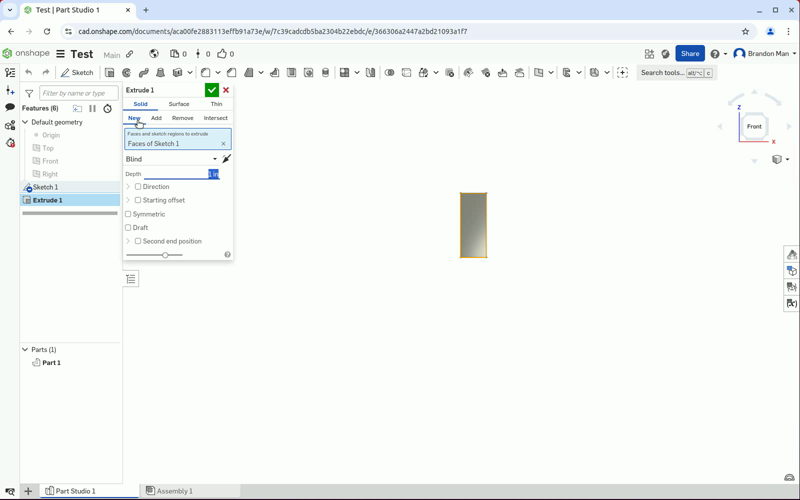
text(10.351)
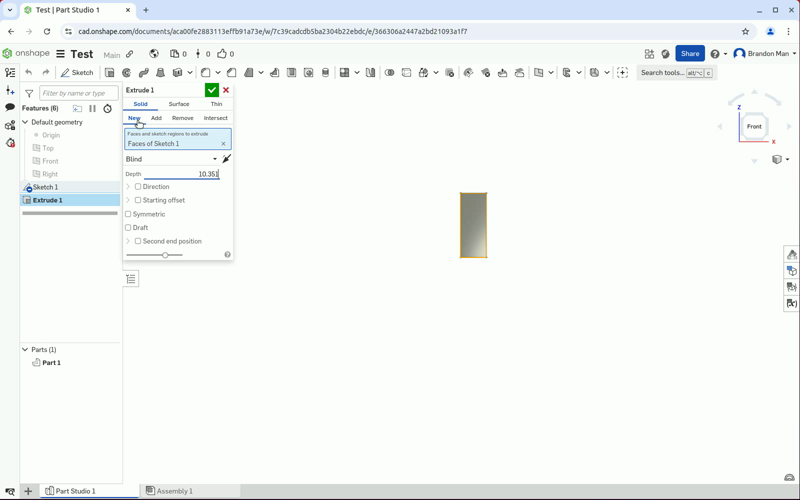
key(enter)
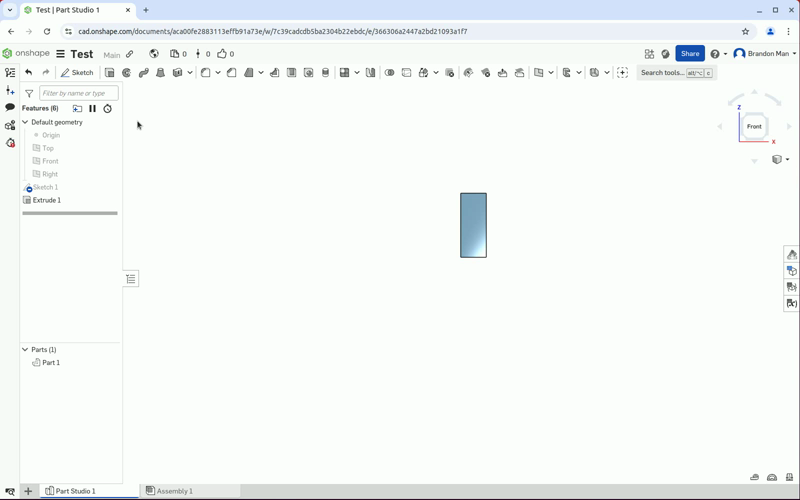
key(shift+h)
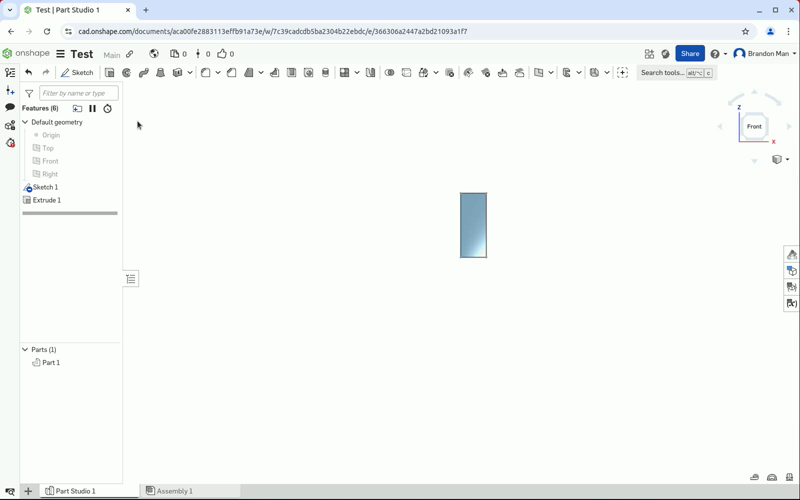
key(shift+h)
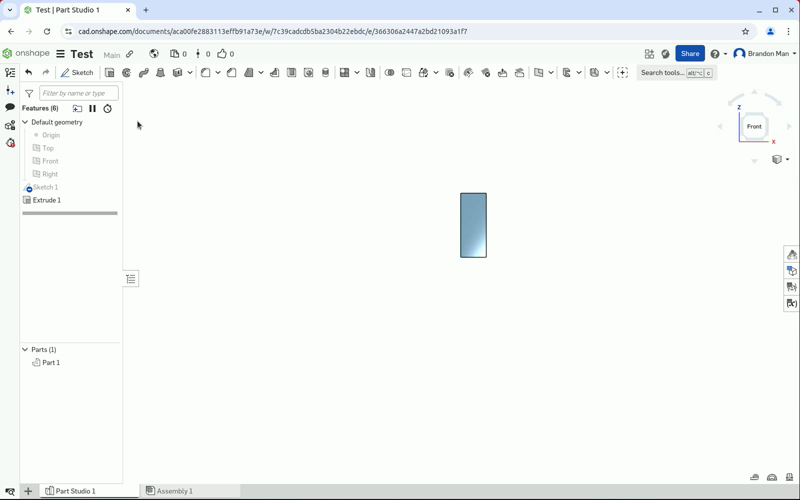
mouse_move(73, 189)
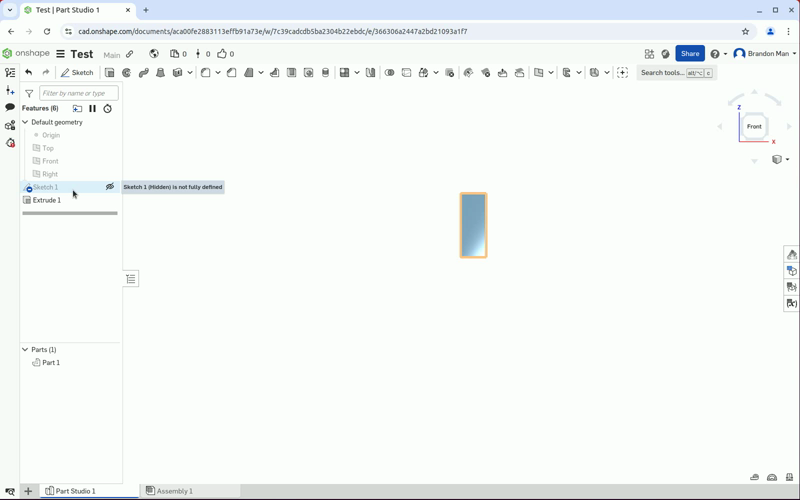
click(73, 189)
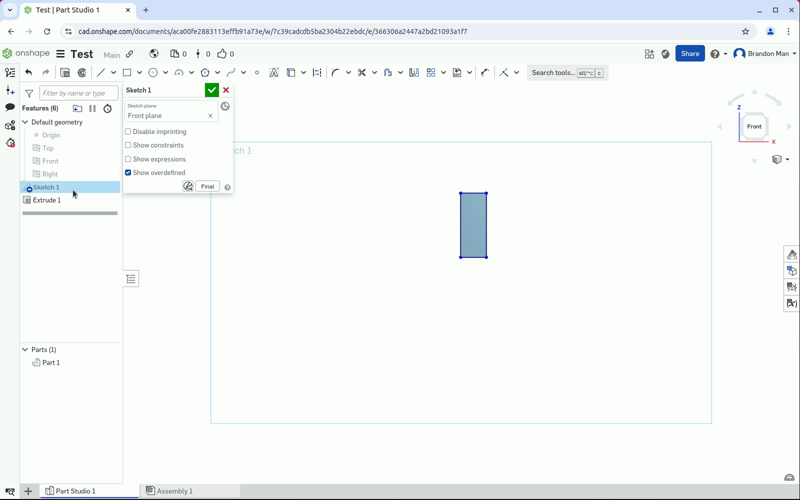
mouse_move(229, 92)
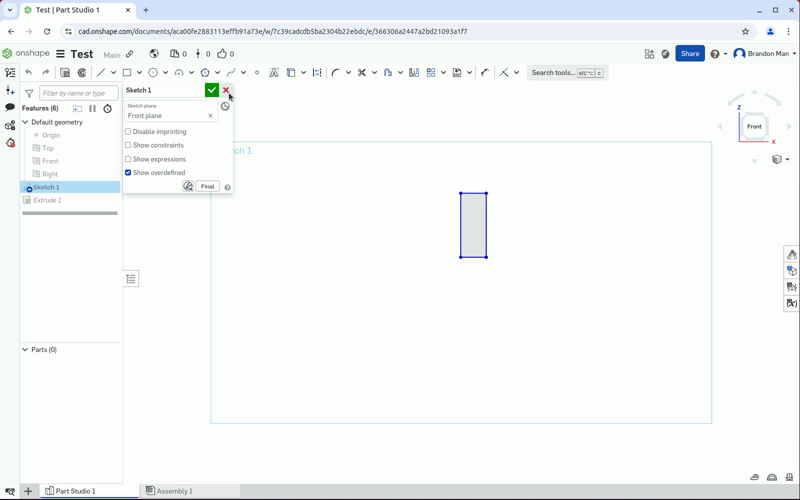
click(229, 92)
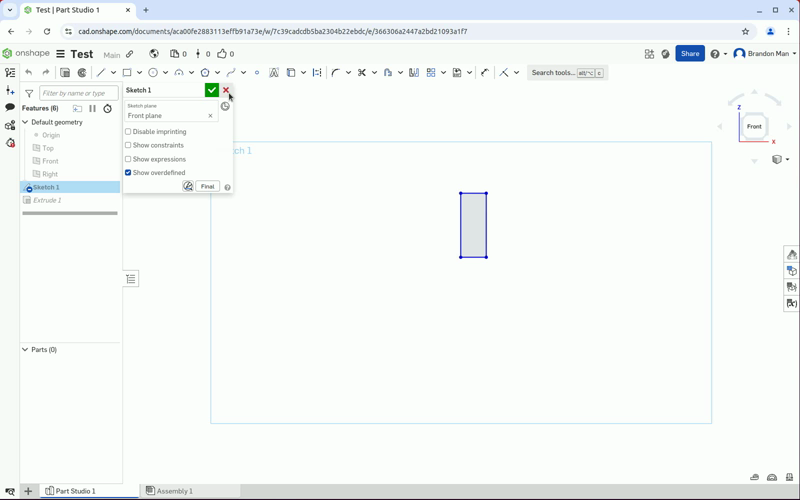
key(shift+s)
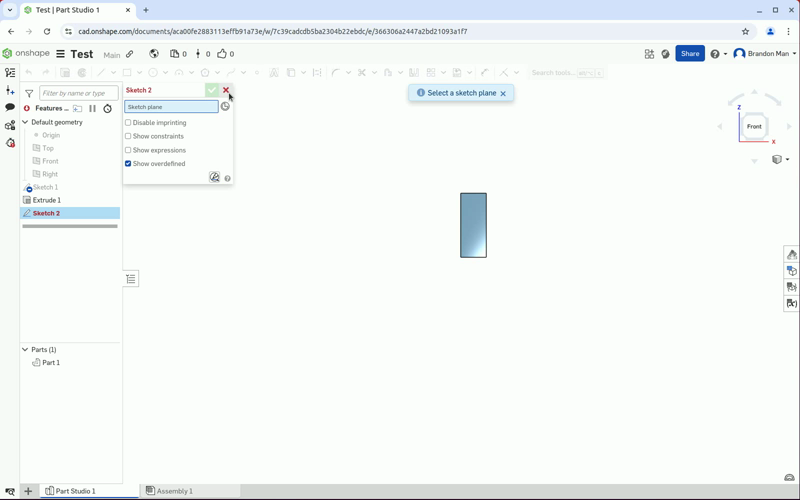
mouse_move(73, 163)
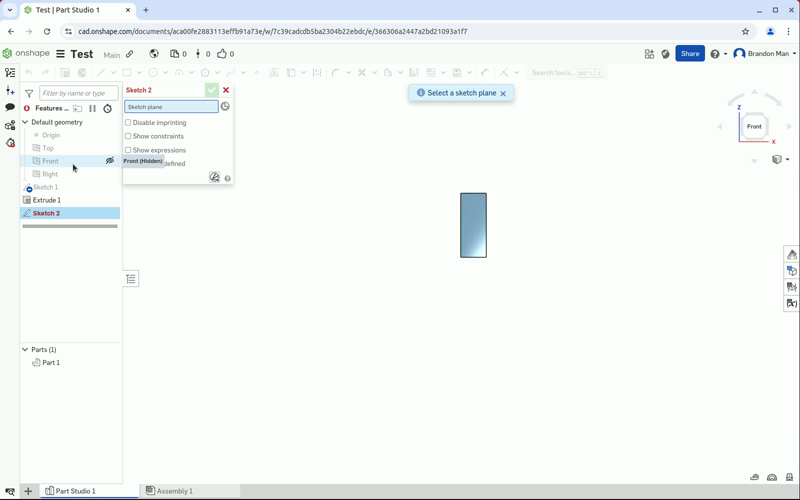
click(73, 163)
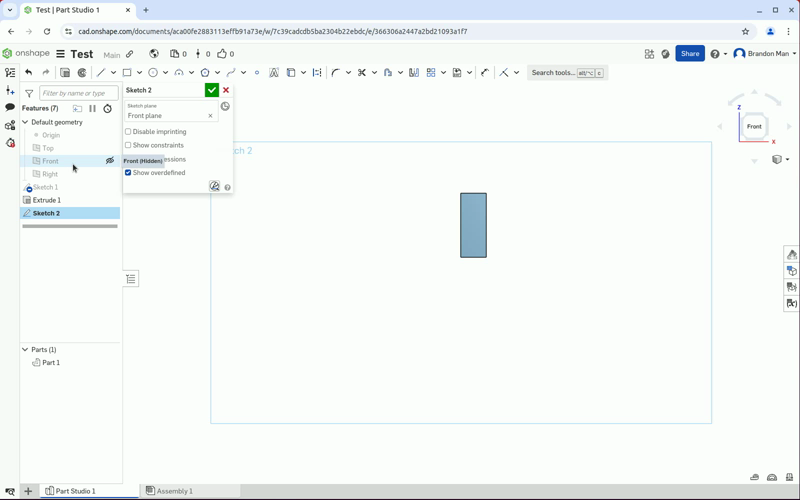
mouse_move(73, 352)
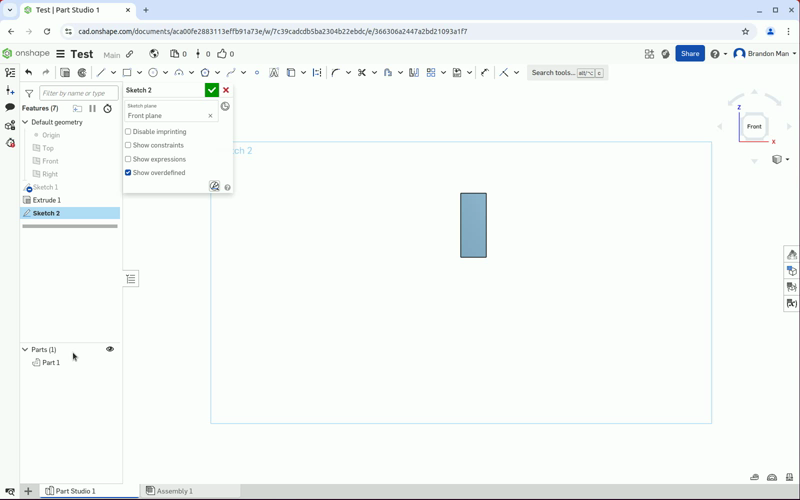
key(y)
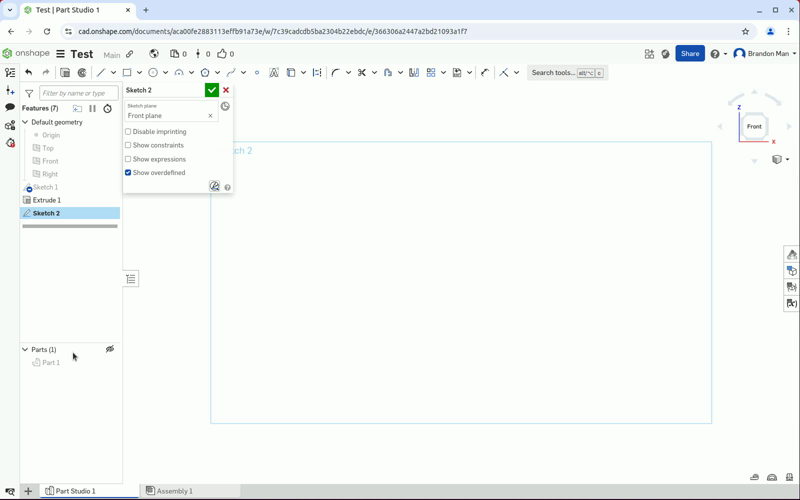
key(l)
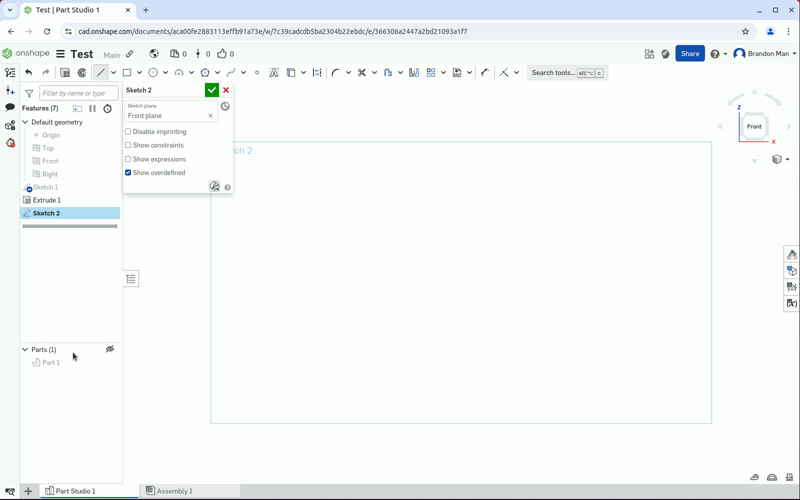
key_down(shift)
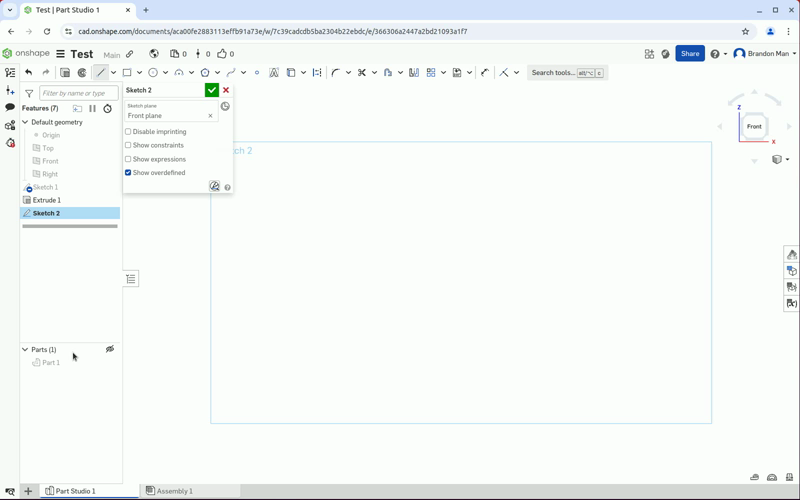
mouse_move(460, 282)
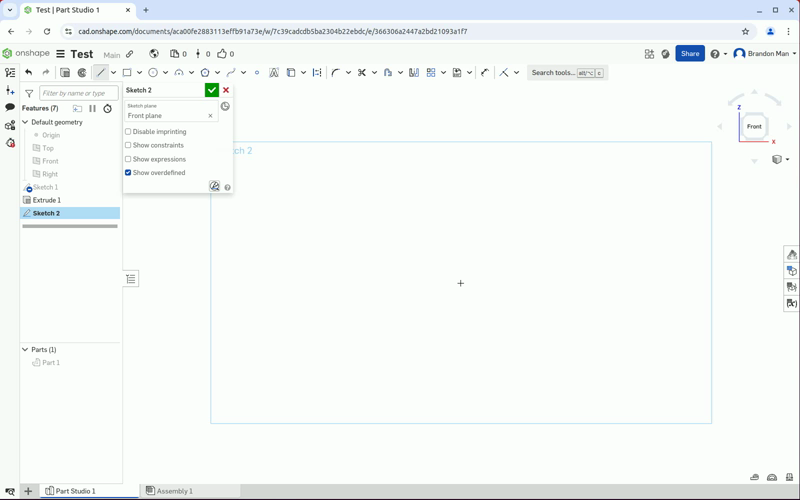
click(460, 282)
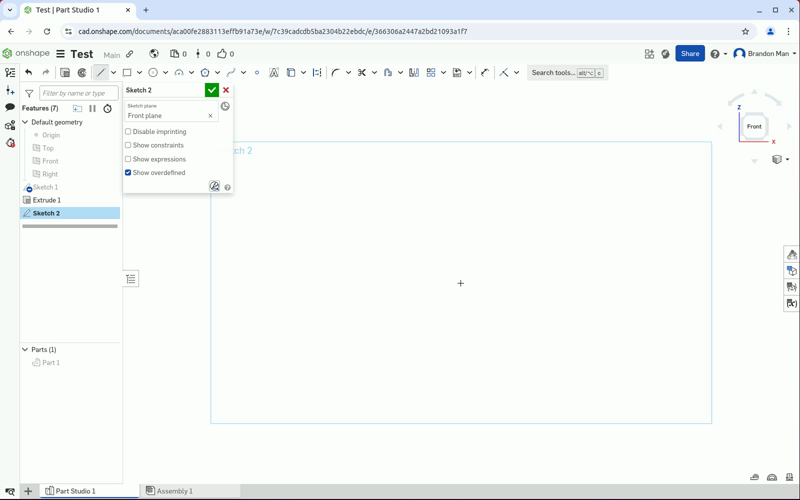
key_up(shift)
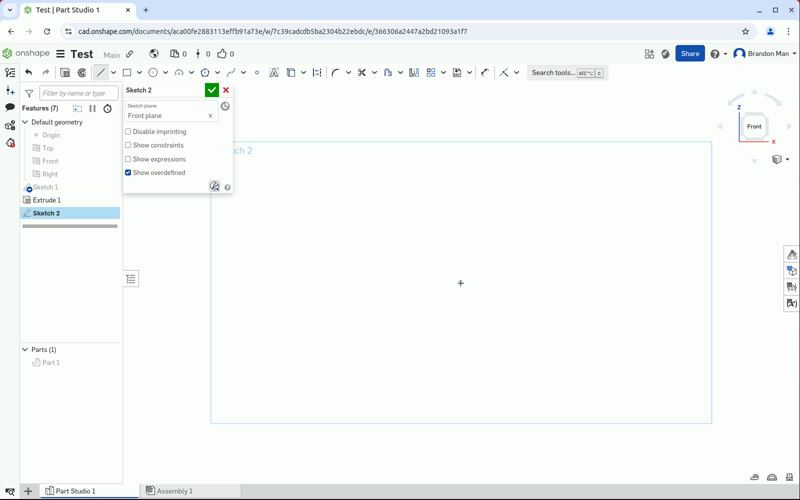
key_down(shift)
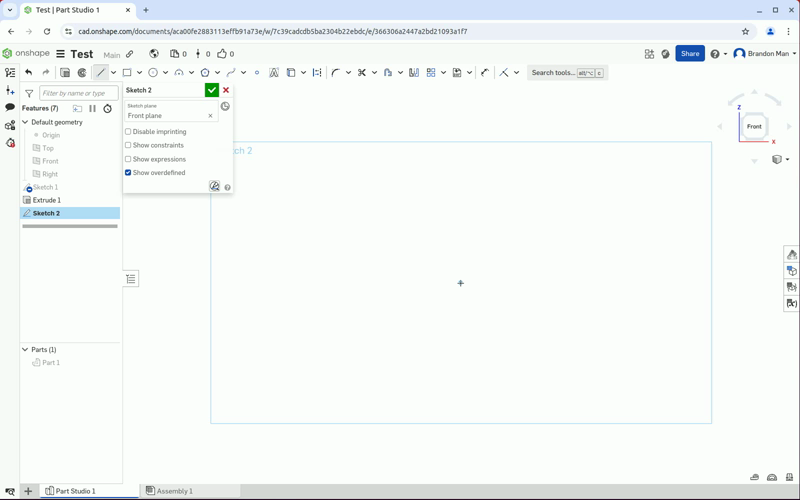
mouse_move(490, 282)
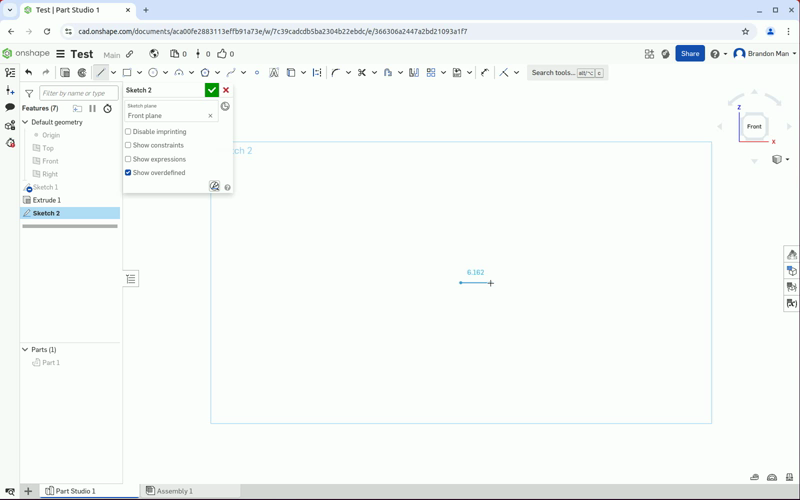
mouse_move(487, 282)
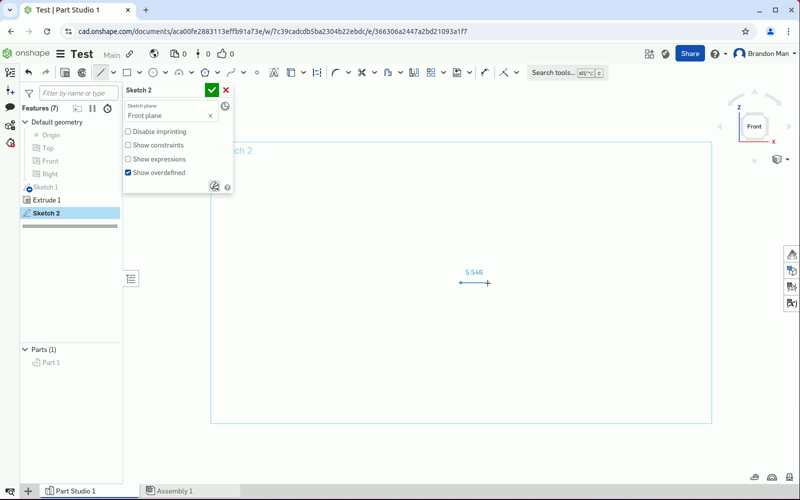
click(487, 282)
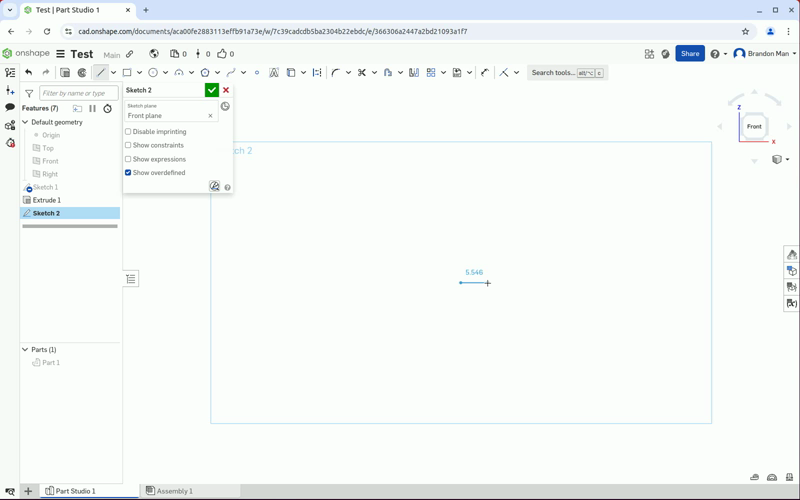
key_up(shift)
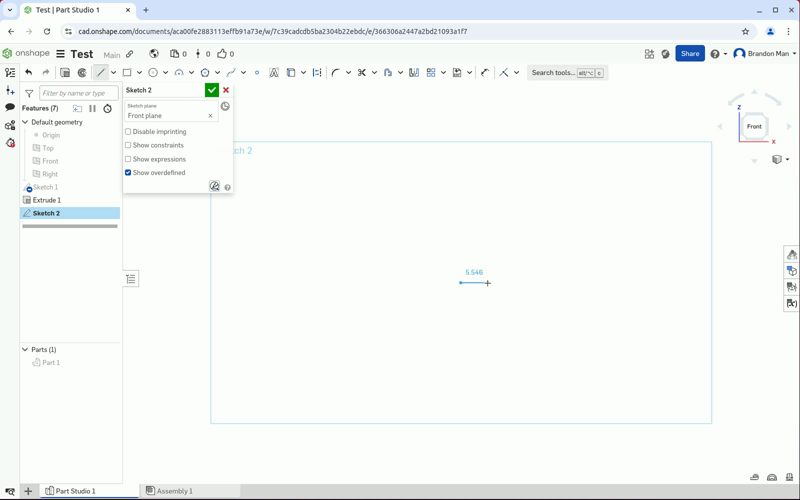
key_down(shift)
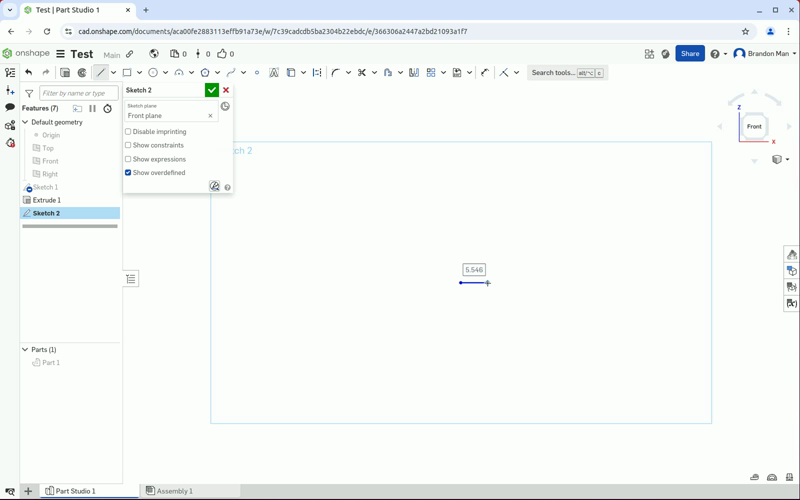
mouse_move(517, 282)
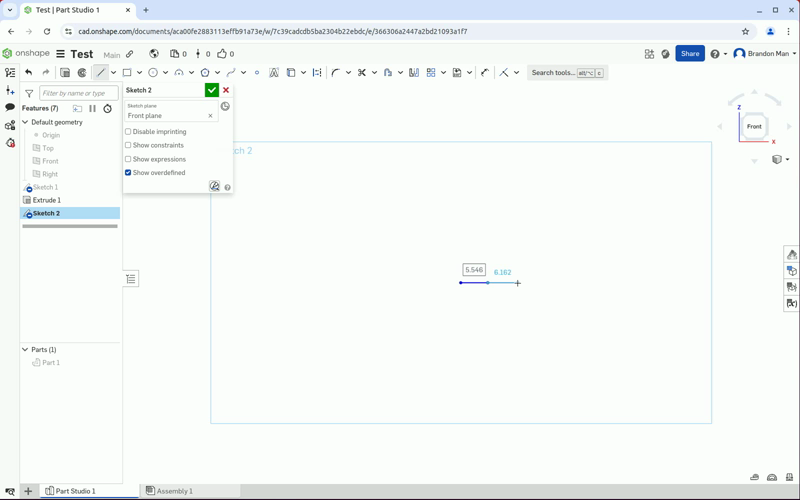
mouse_move(487, 256)
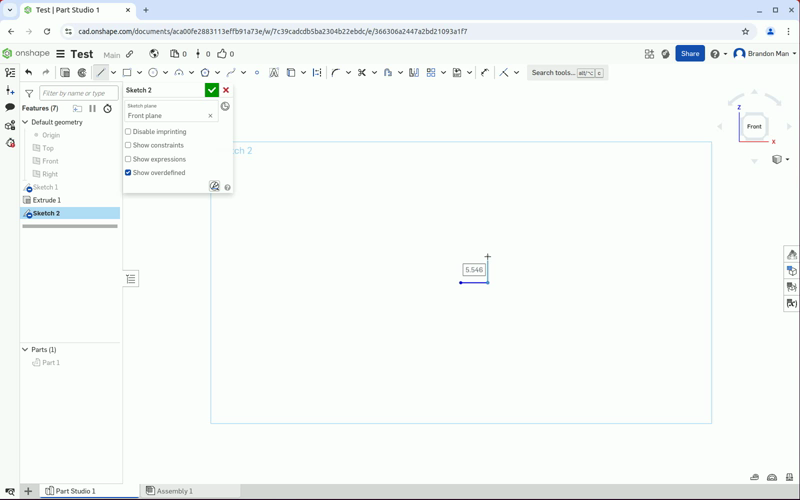
click(487, 256)
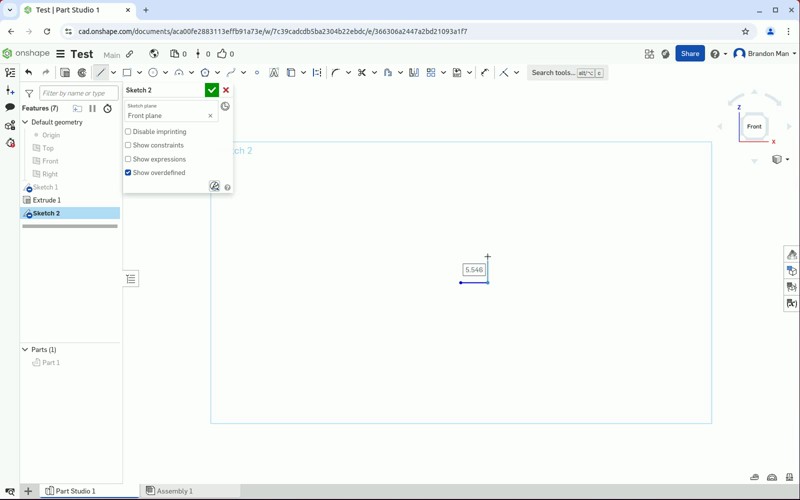
key_up(shift)
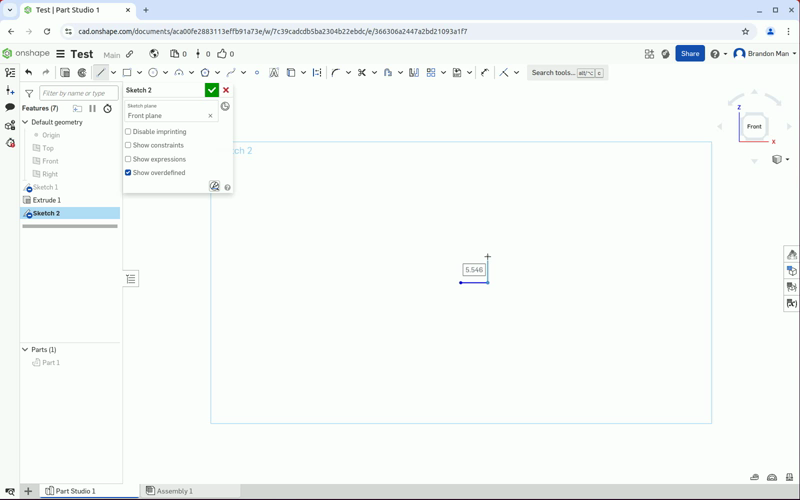
key_down(shift)
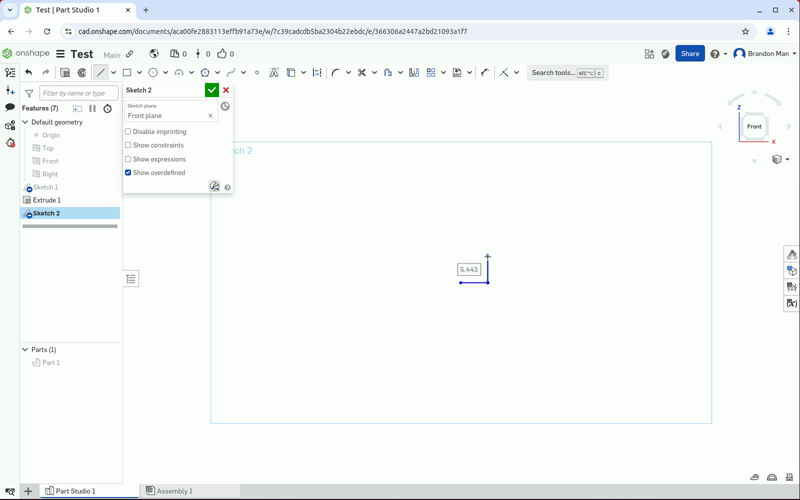
mouse_move(517, 256)
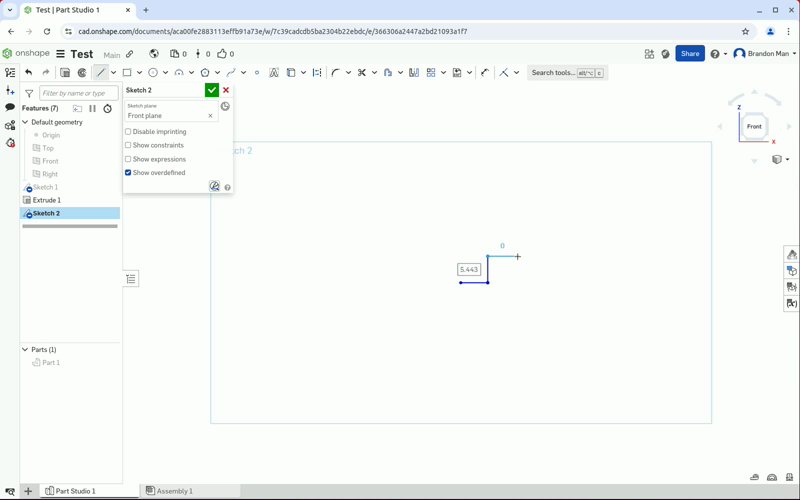
mouse_move(460, 256)
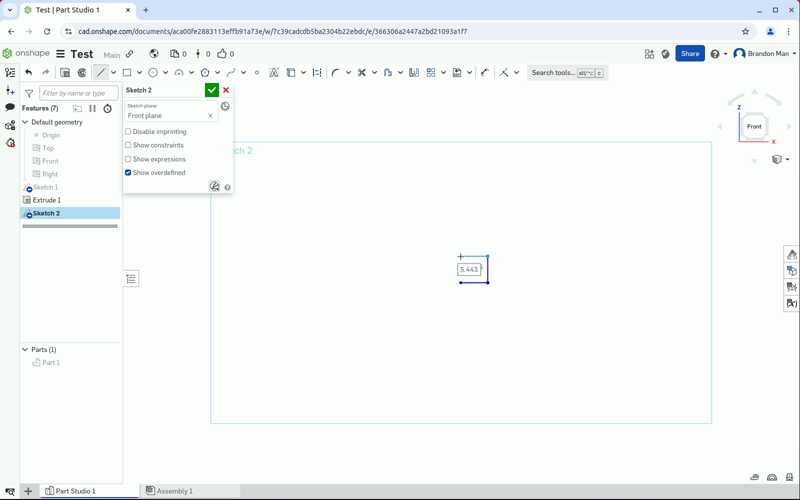
click(460, 256)
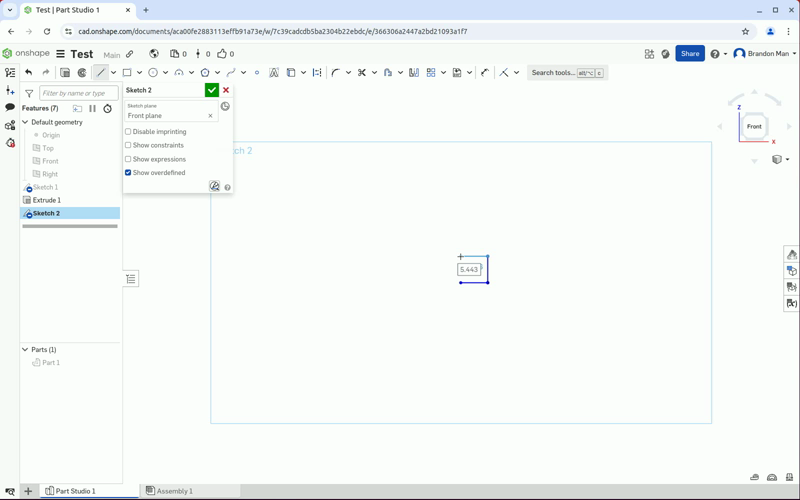
key_up(shift)
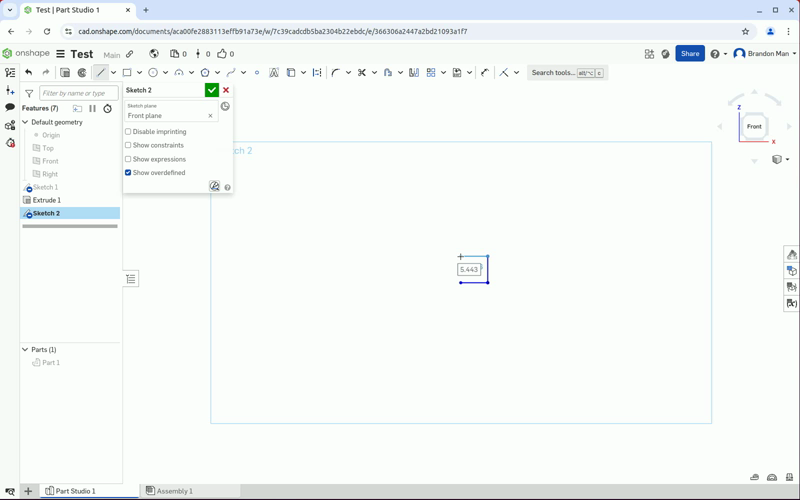
mouse_move(490, 256)
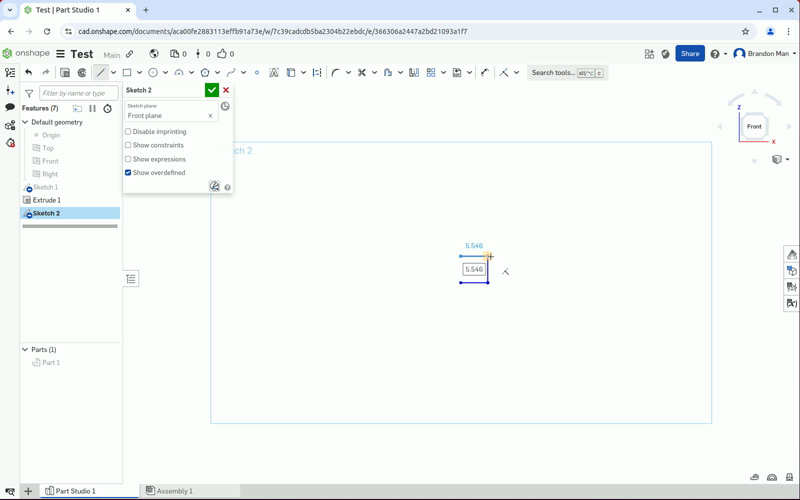
key_down(shift)
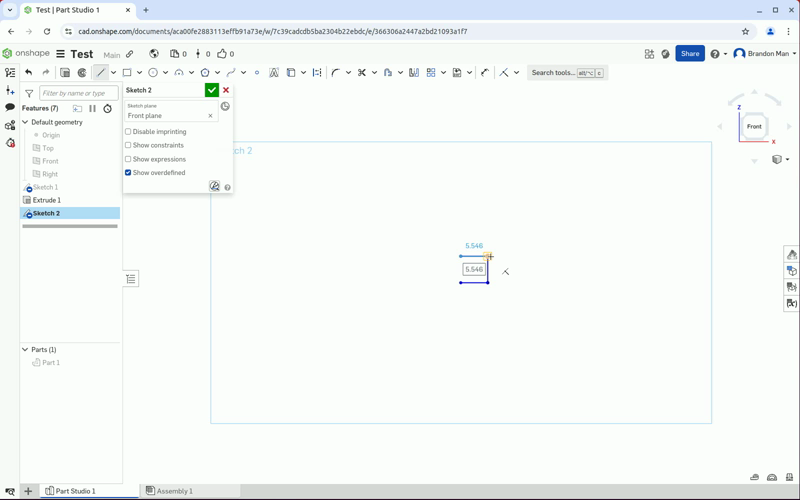
mouse_move(460, 282)
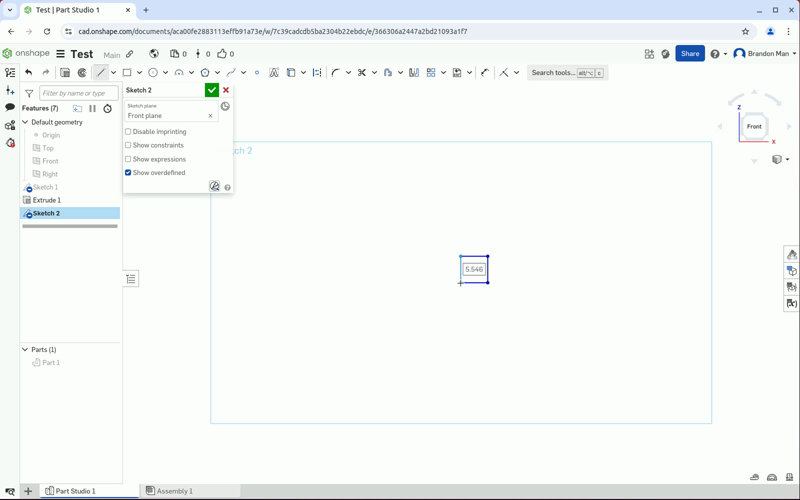
key_up(shift)
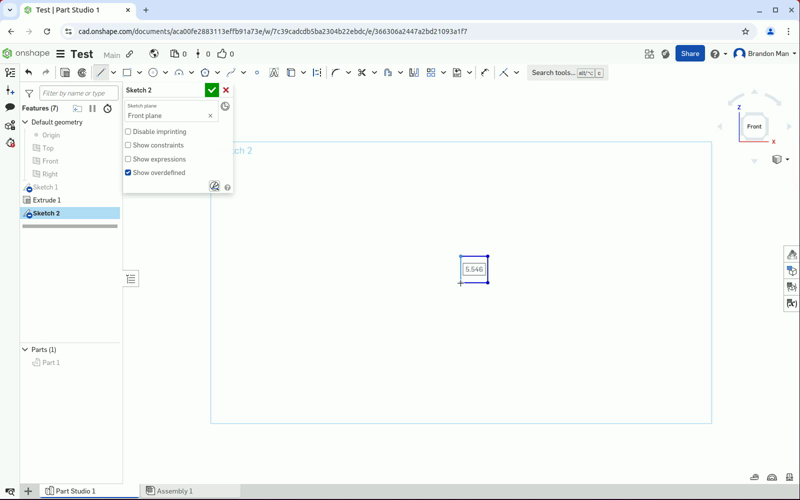
click(460, 282)
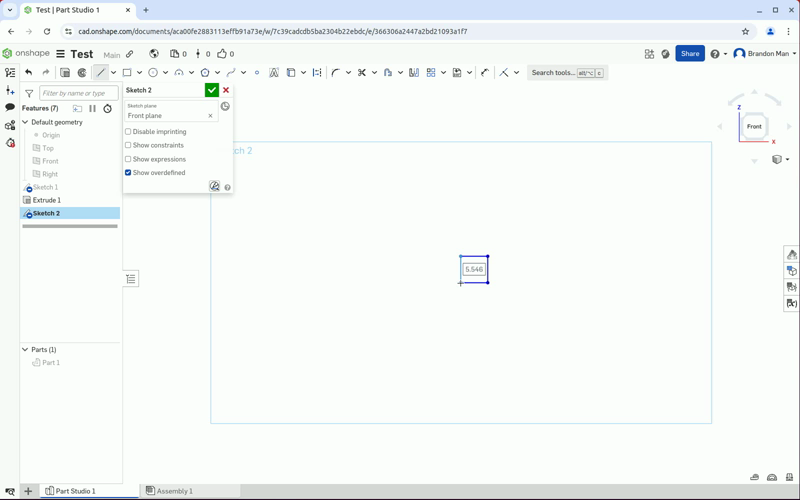
key(esc)
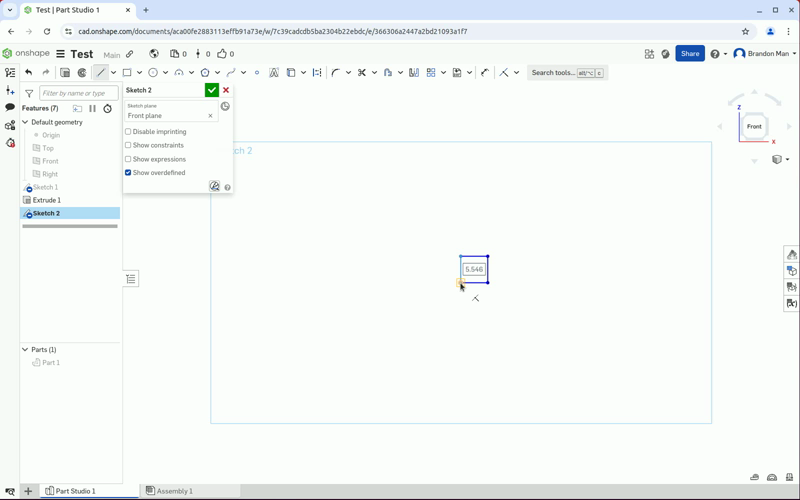
mouse_move(480, 269)
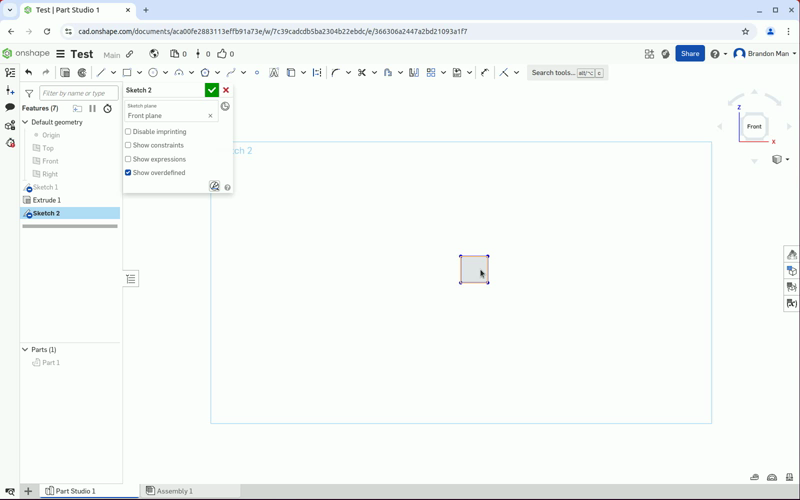
scroll(6)
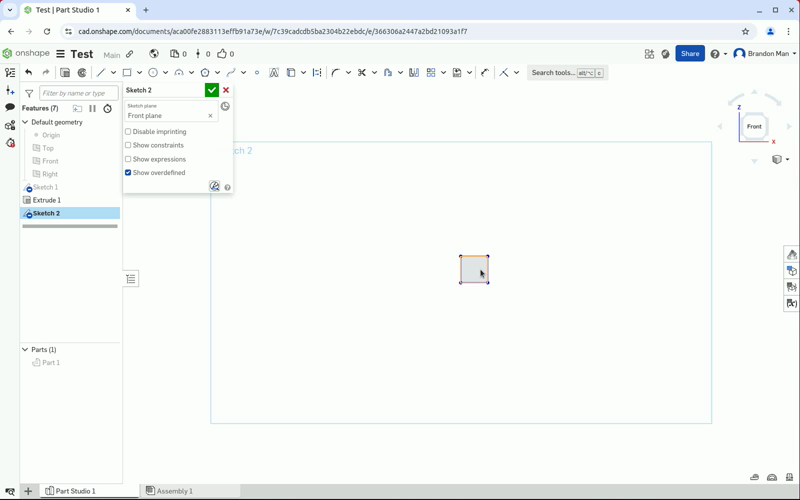
scroll(6)
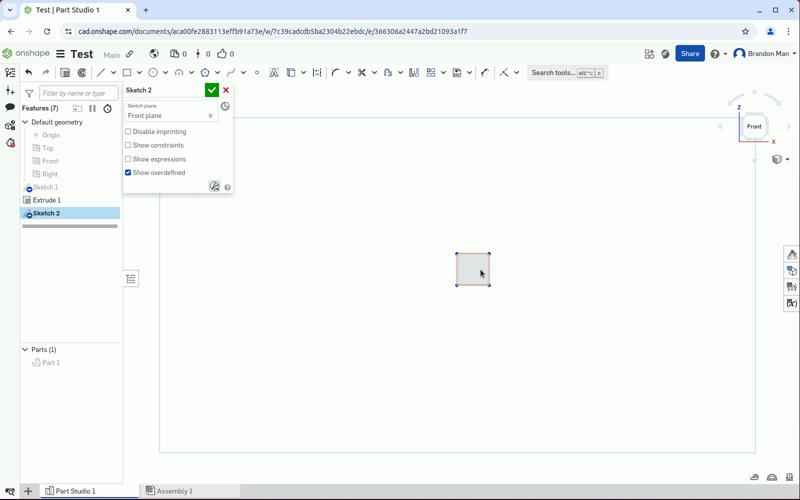
scroll(6)
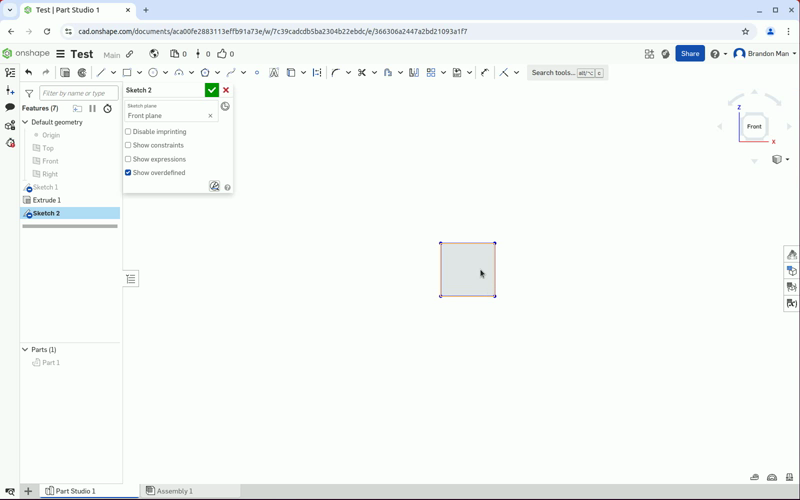
scroll(6)
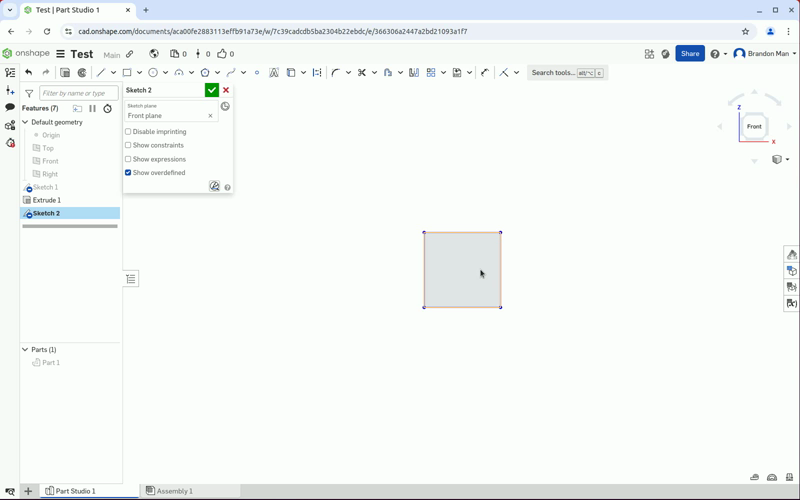
scroll(6)
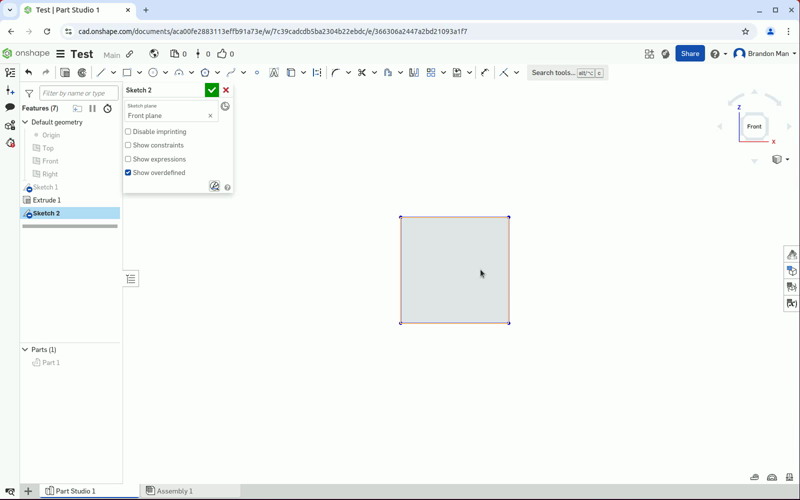
scroll(6)
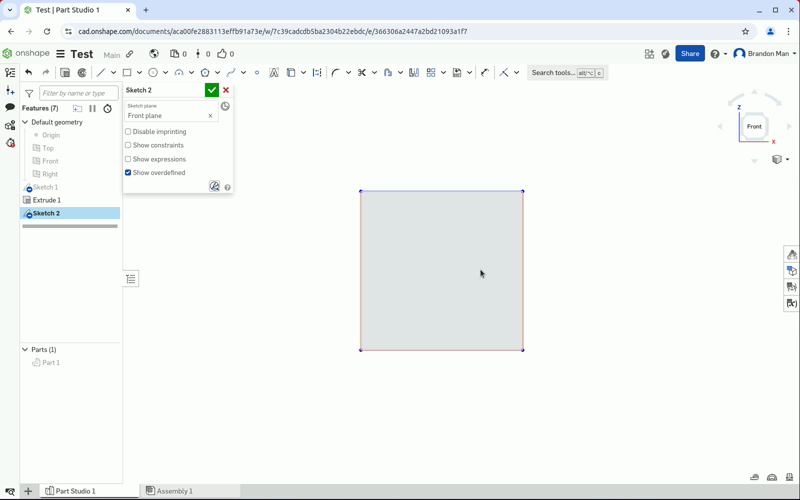
scroll(6)
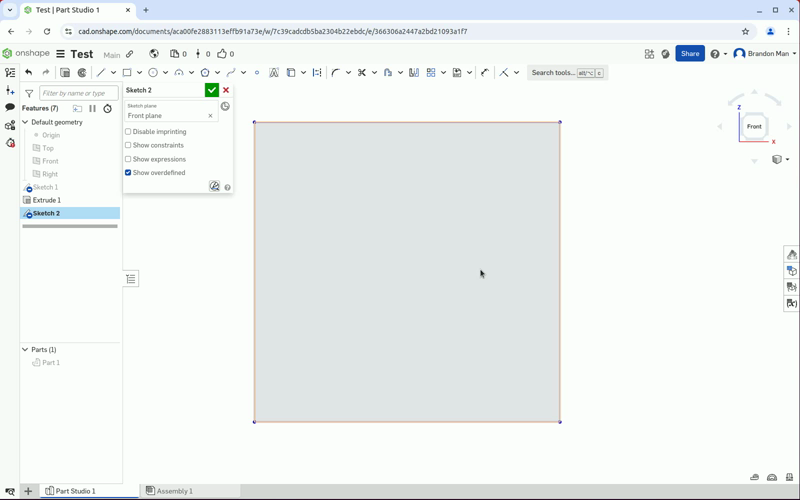
click(480, 269)
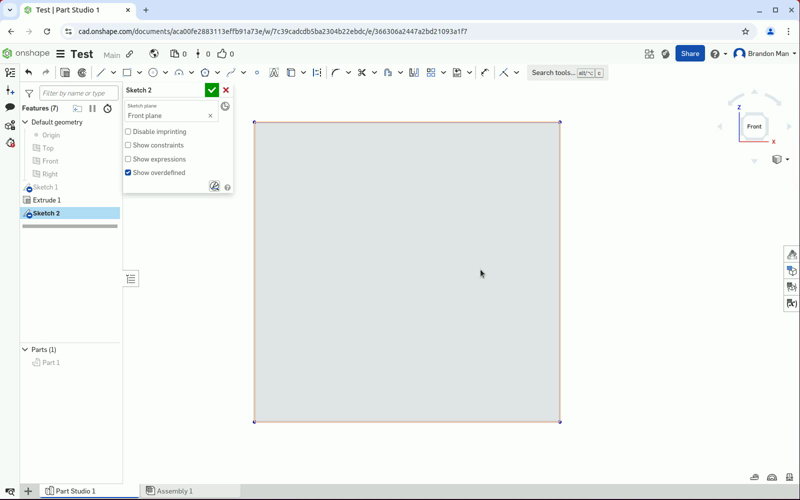
scroll(-6)
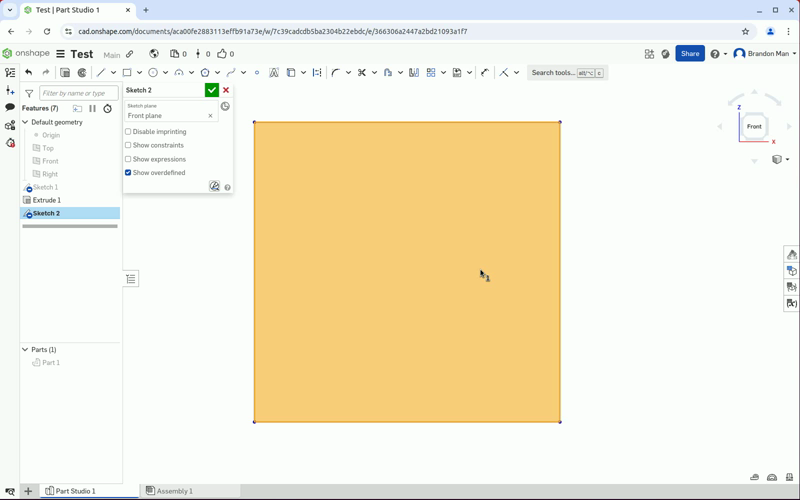
scroll(-6)
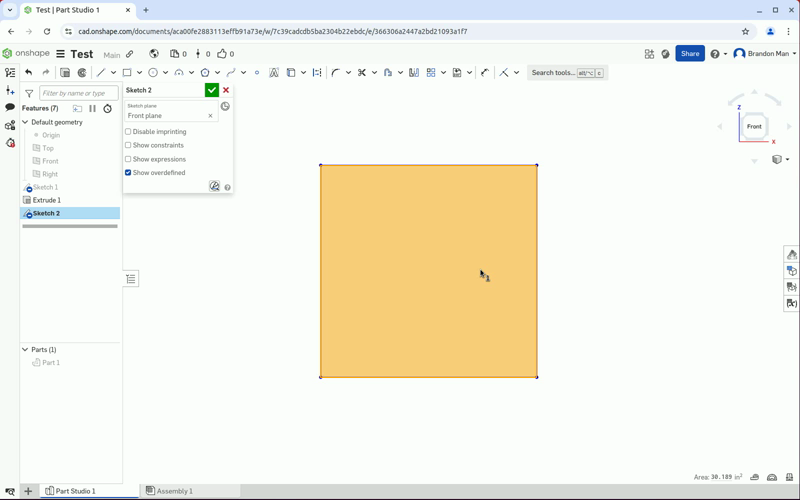
scroll(-6)
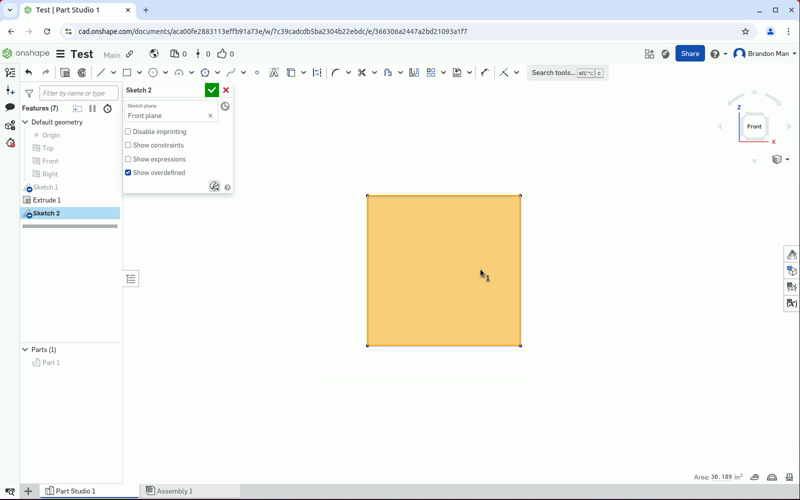
scroll(-6)
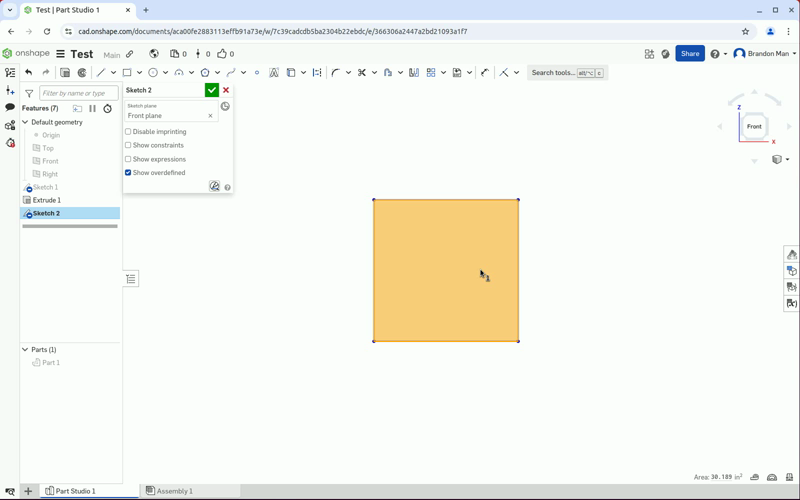
scroll(-6)
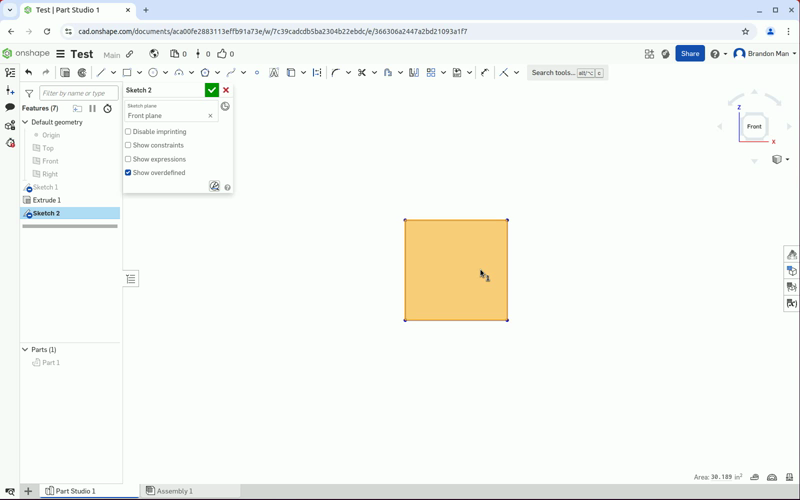
scroll(-6)
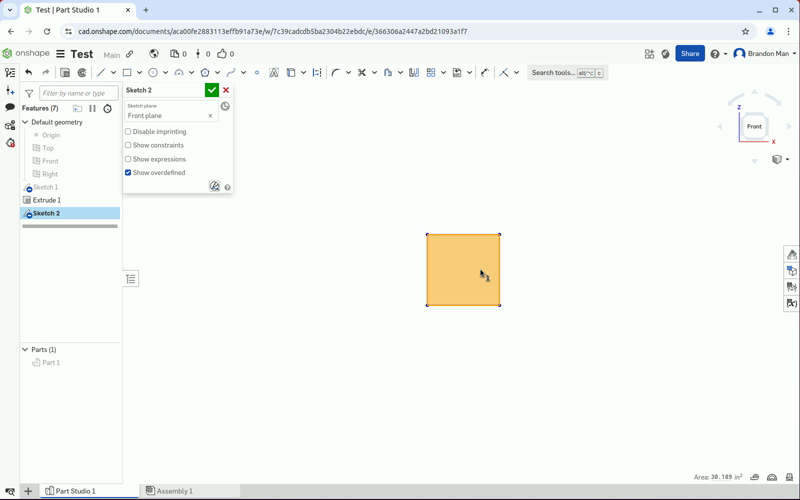
scroll(-6)
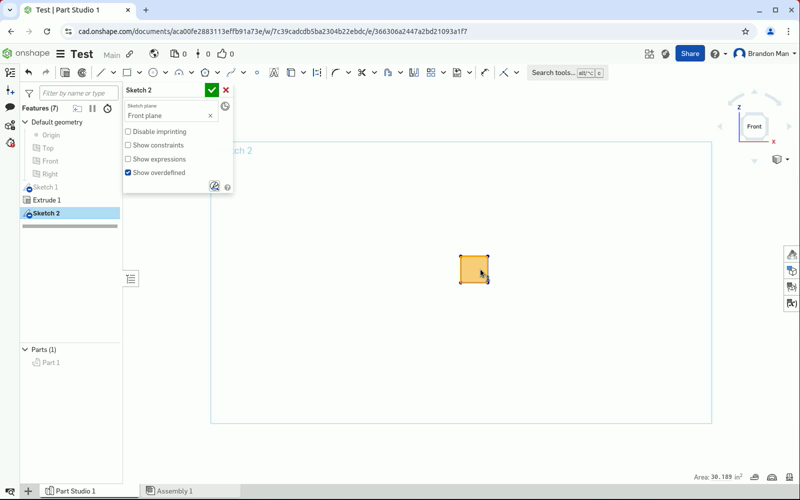
mouse_move(73, 352)
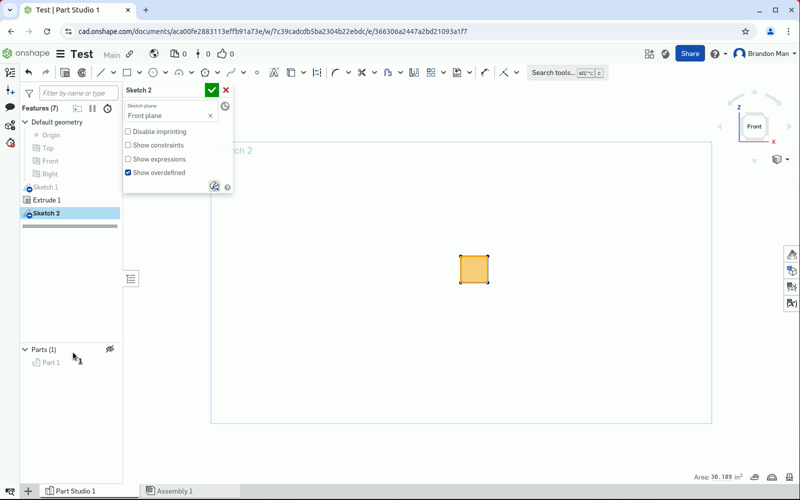
key(shift+y)
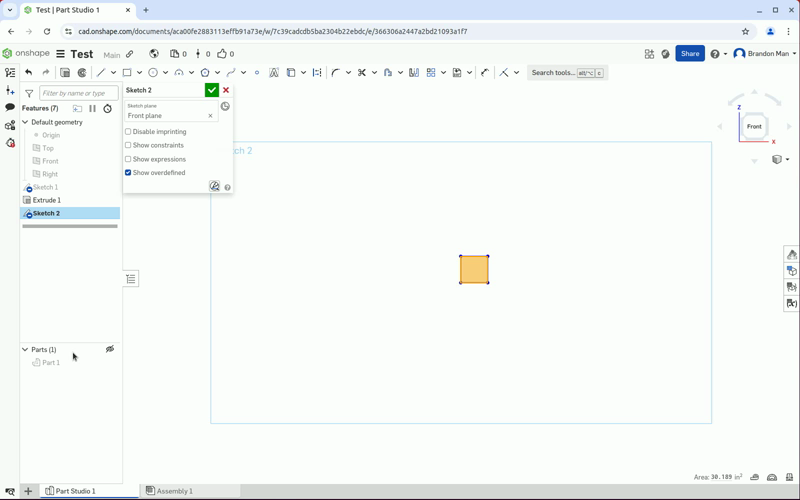
key(shift+e)
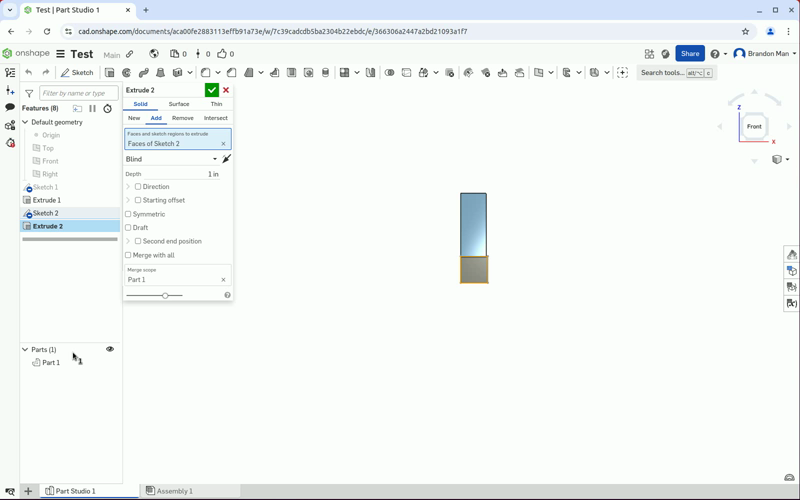
mouse_move(143, 106)
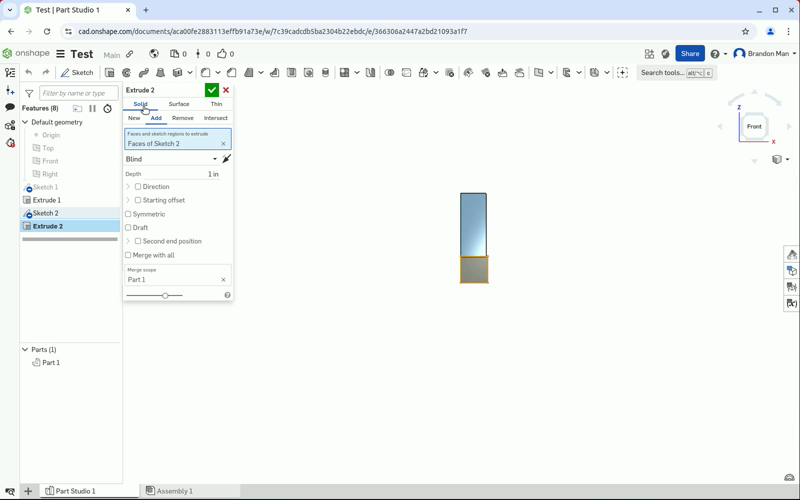
click(143, 106)
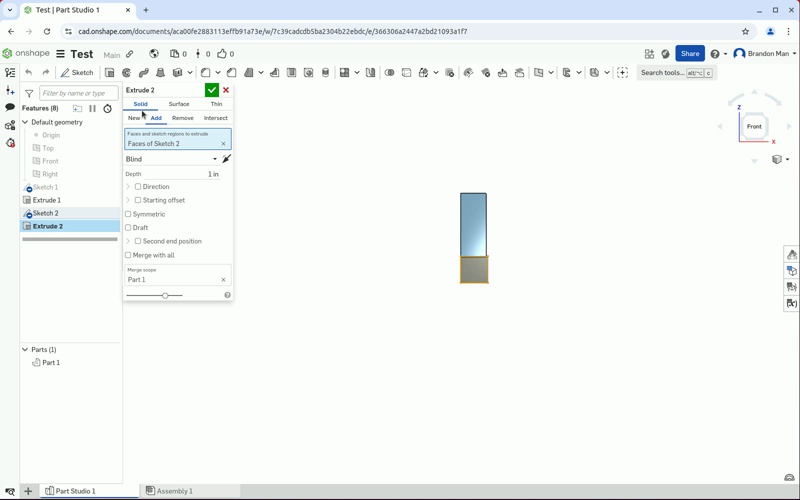
mouse_move(137, 120)
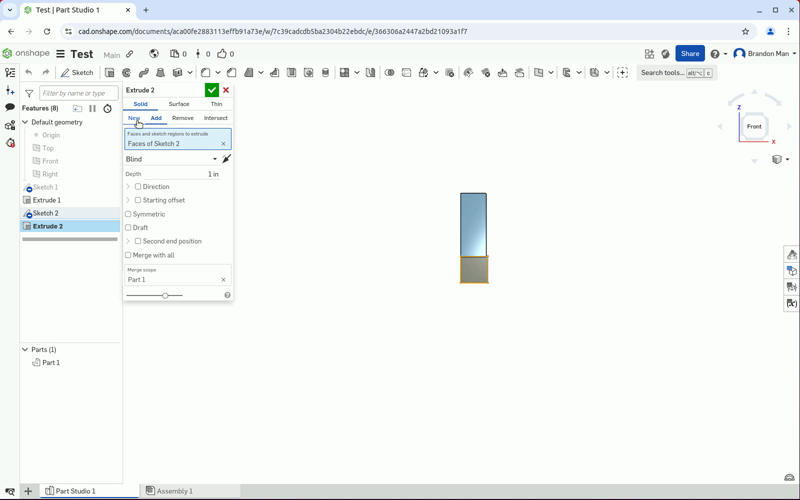
click(137, 120)
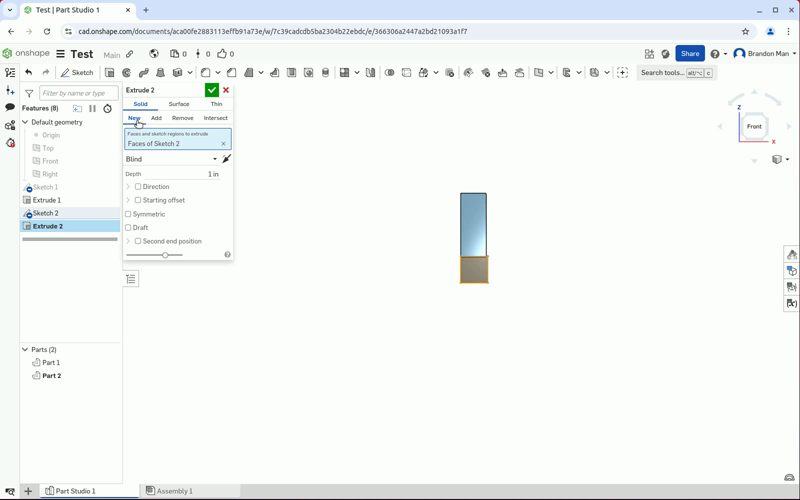
key(tab, 4)
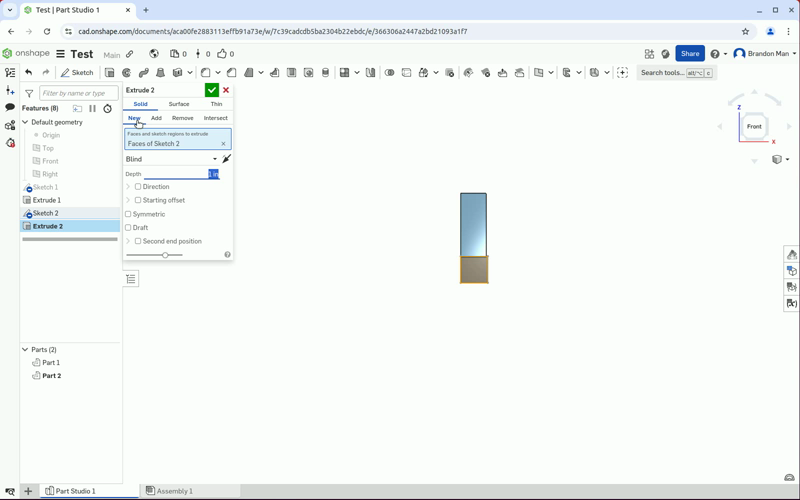
text(10.351)
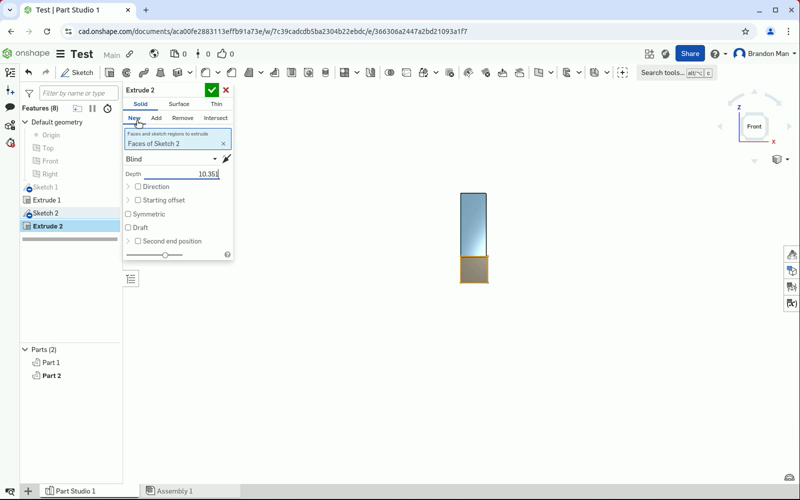
key(enter)
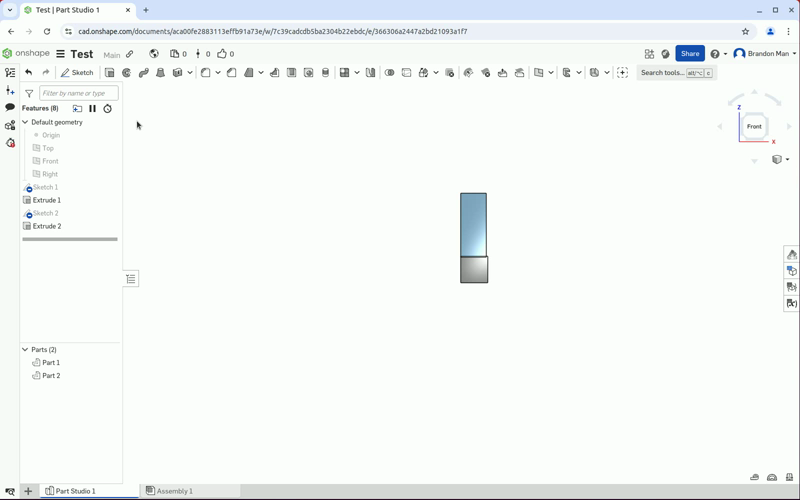
key(shift+h)
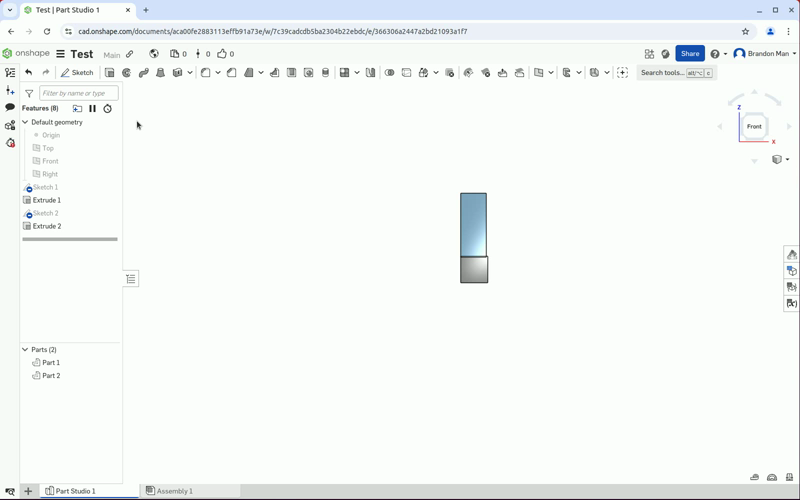
key(shift+h)
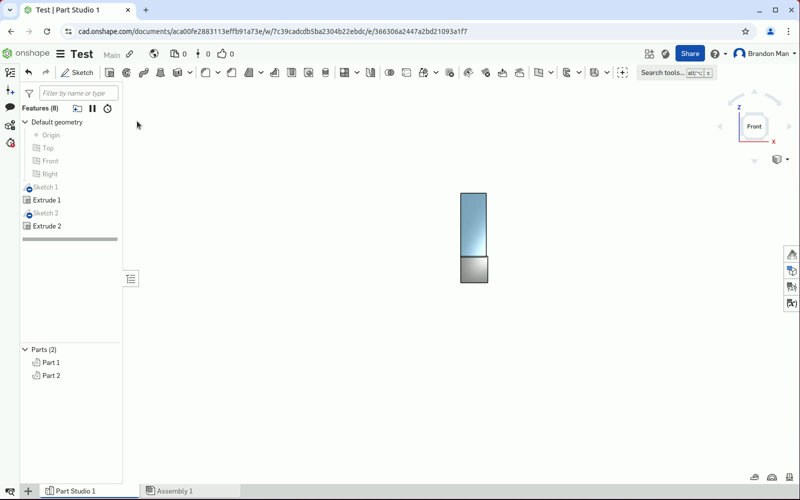
mouse_move(73, 189)
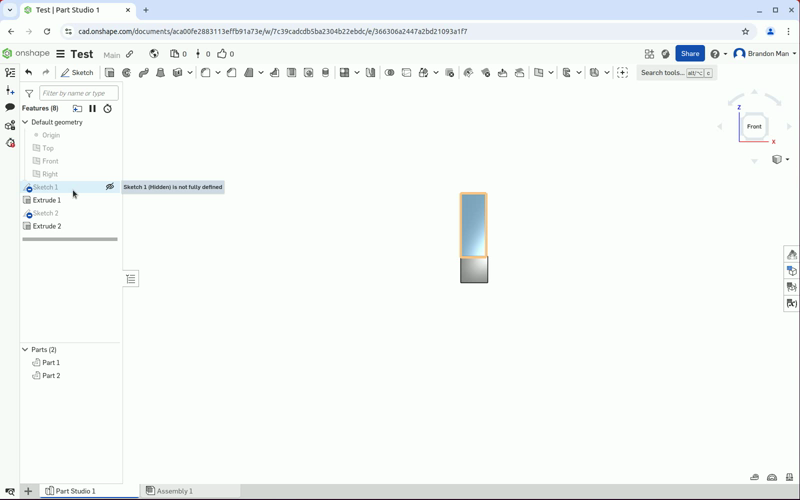
click(73, 189)
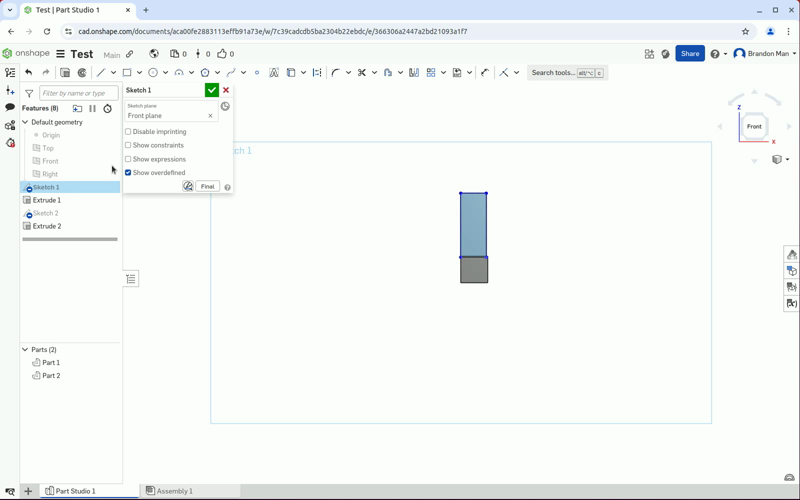
mouse_move(229, 92)
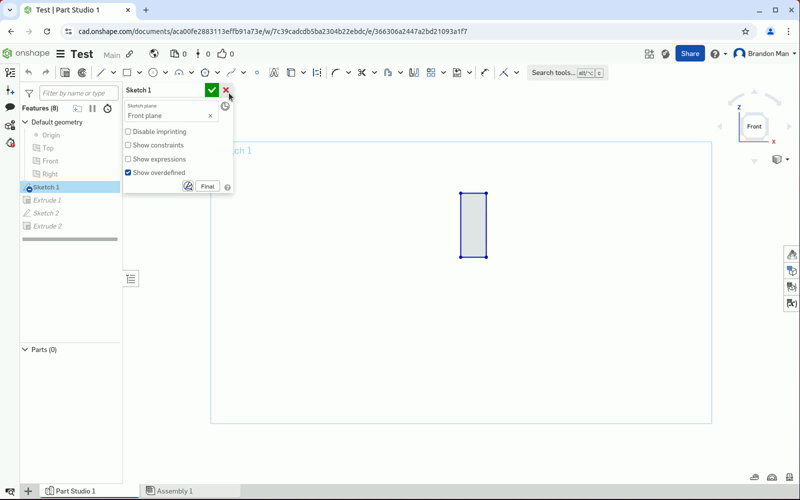
click(229, 92)
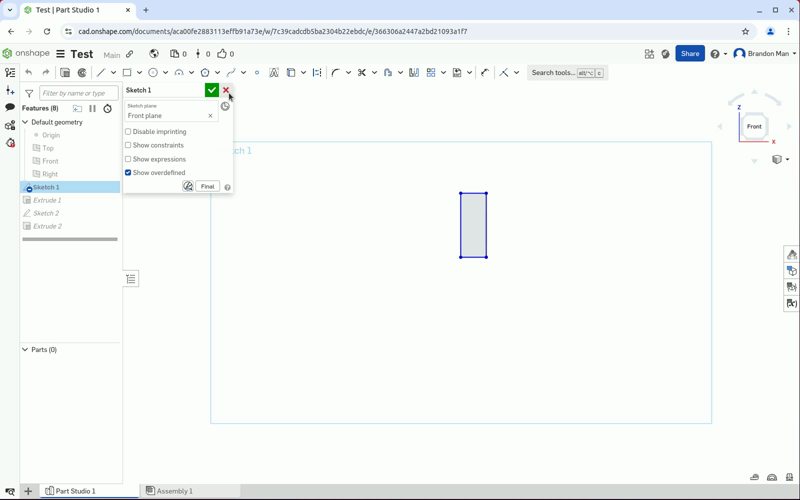
key(shift+s)
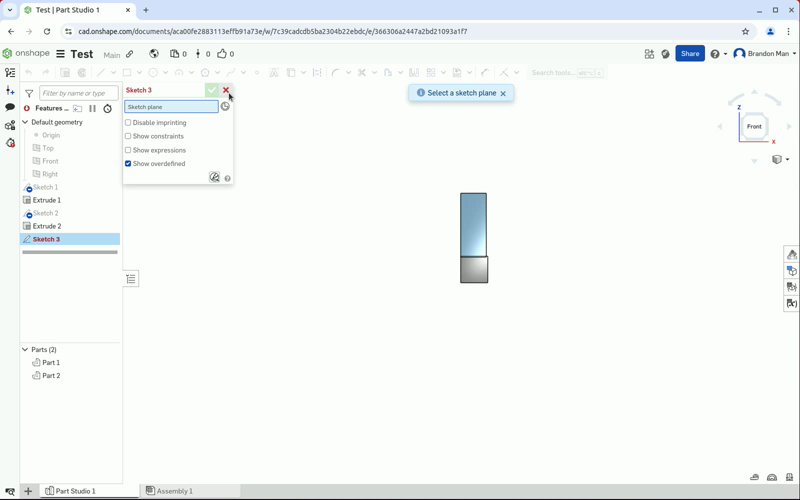
mouse_move(73, 163)
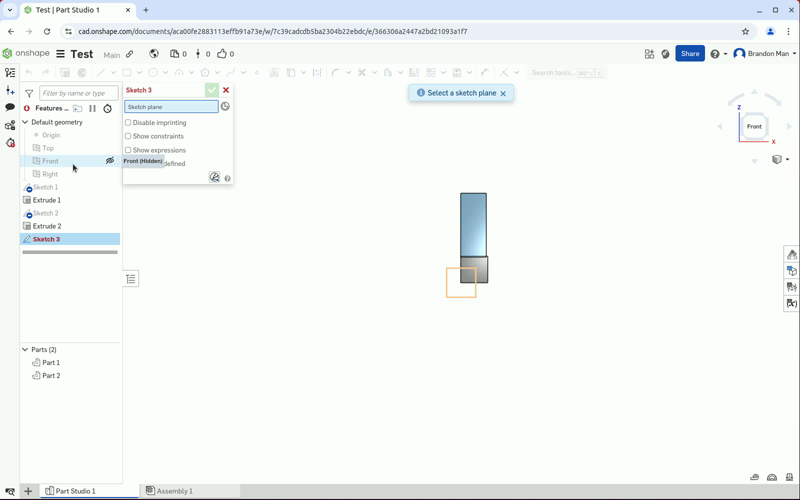
click(73, 163)
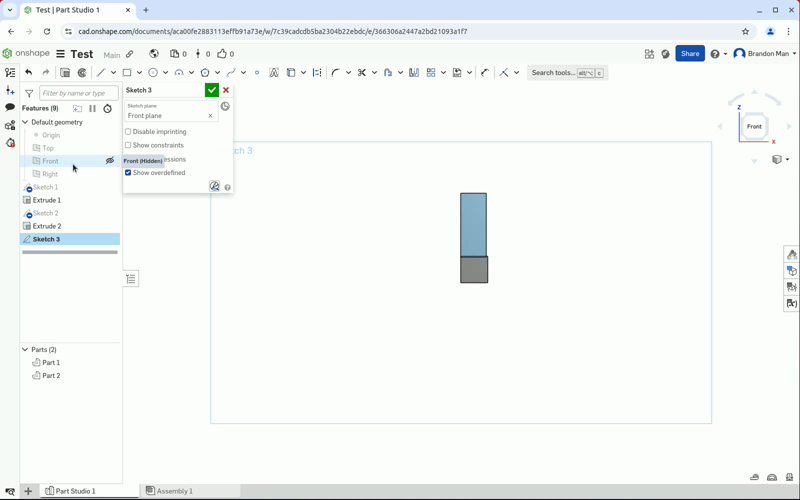
mouse_move(73, 352)
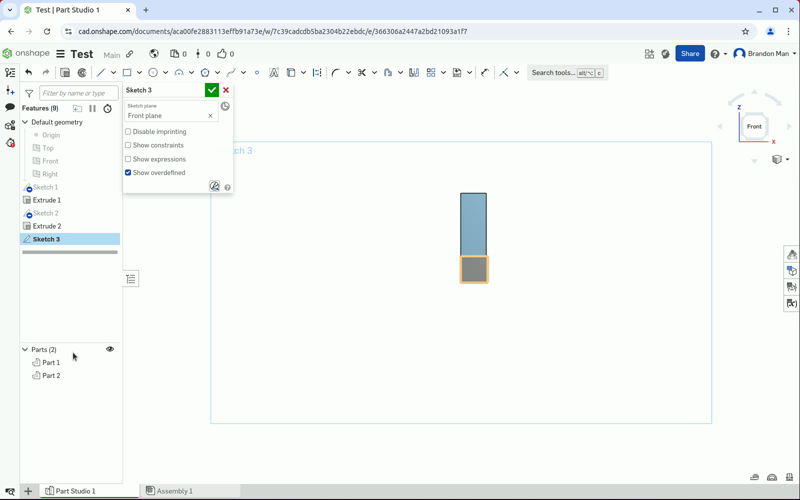
key(y)
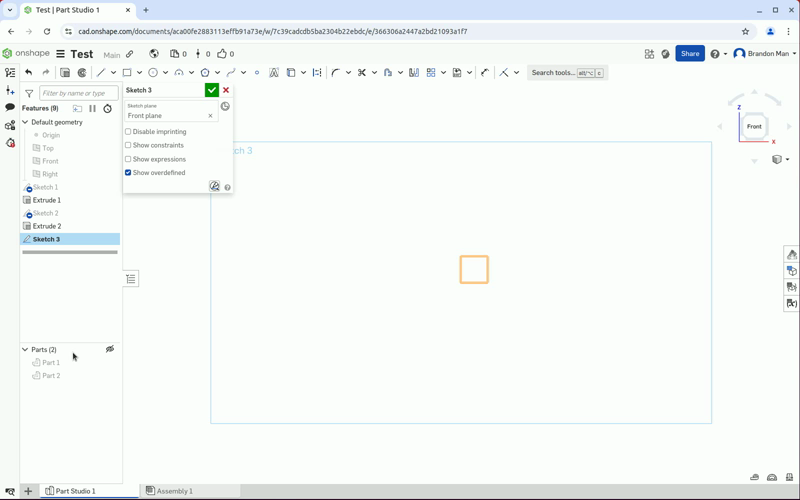
key(l)
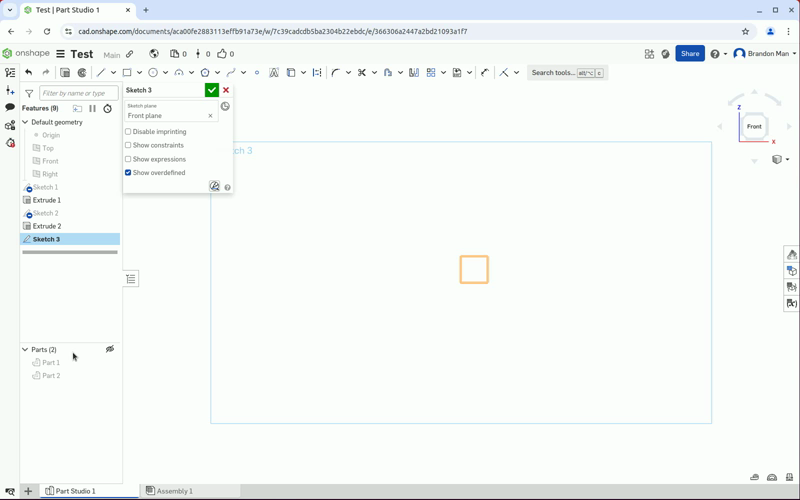
key_down(shift)
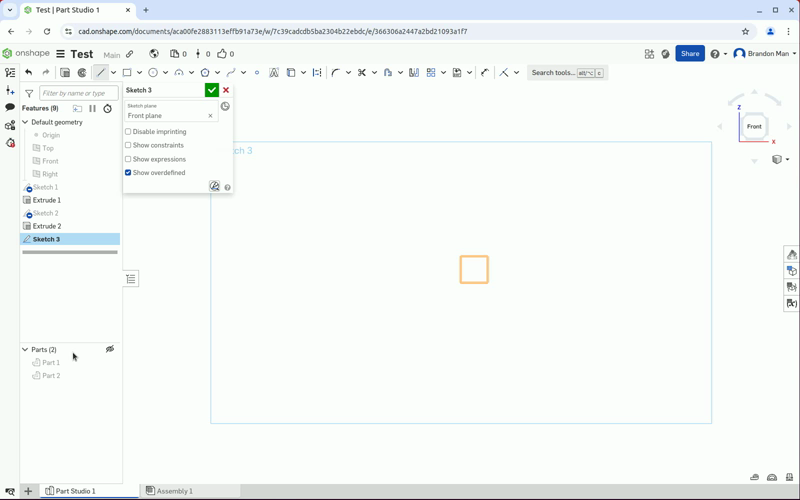
mouse_move(486, 282)
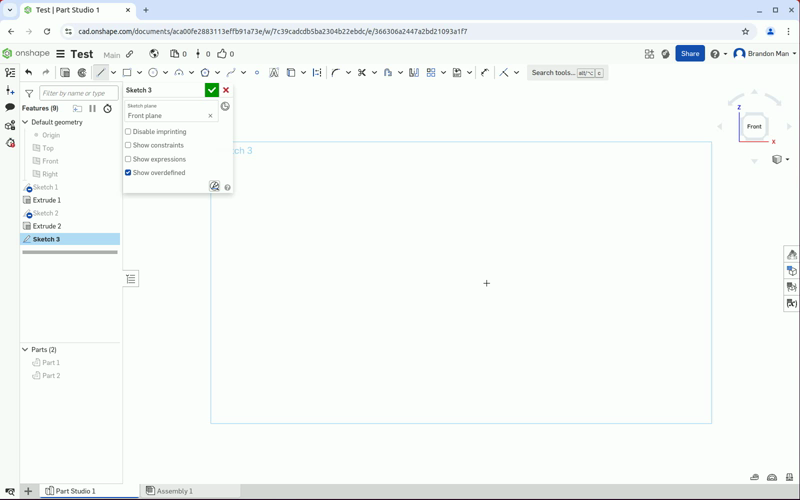
click(486, 282)
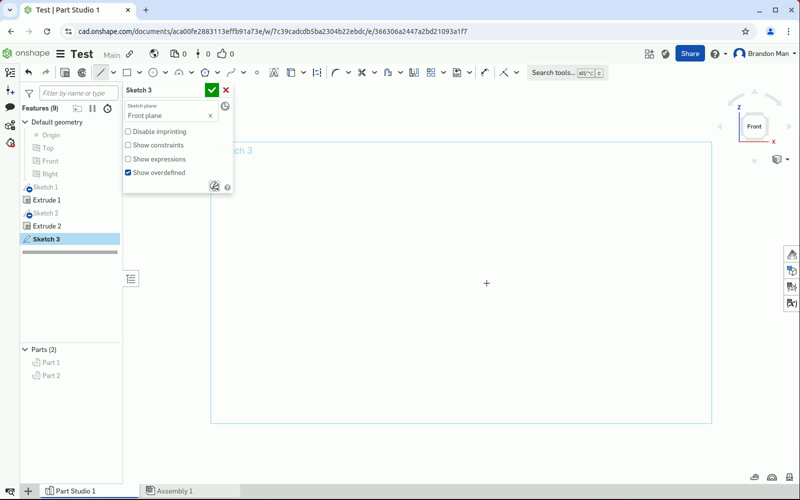
key_up(shift)
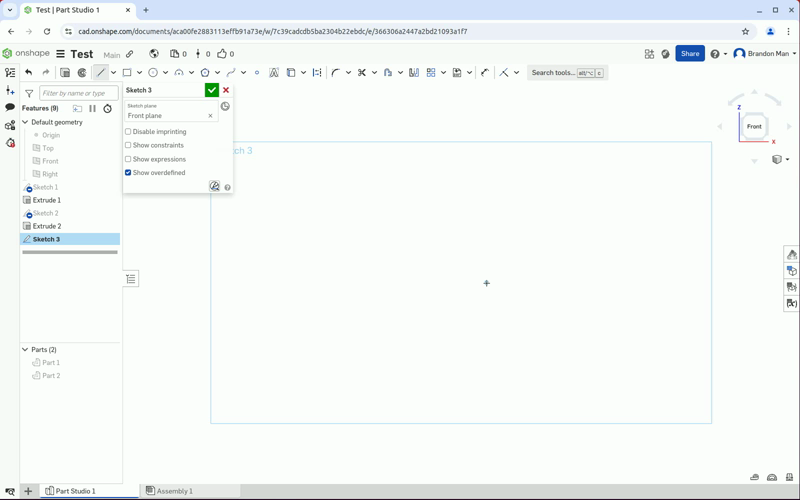
key_down(shift)
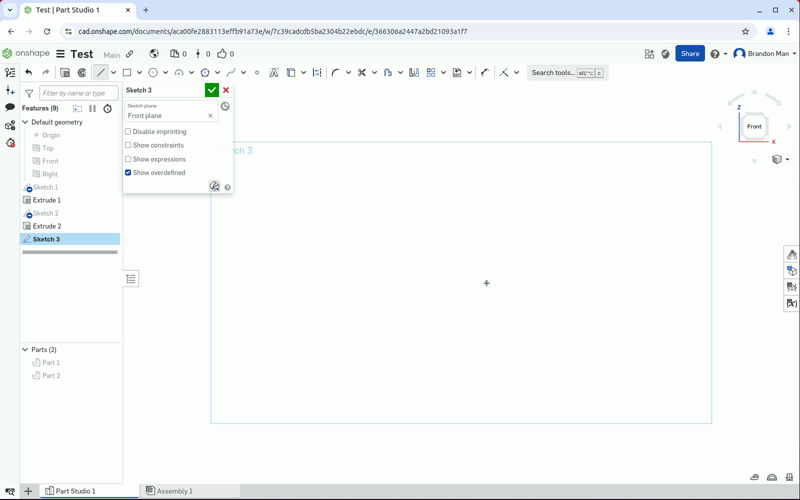
mouse_move(574, 282)
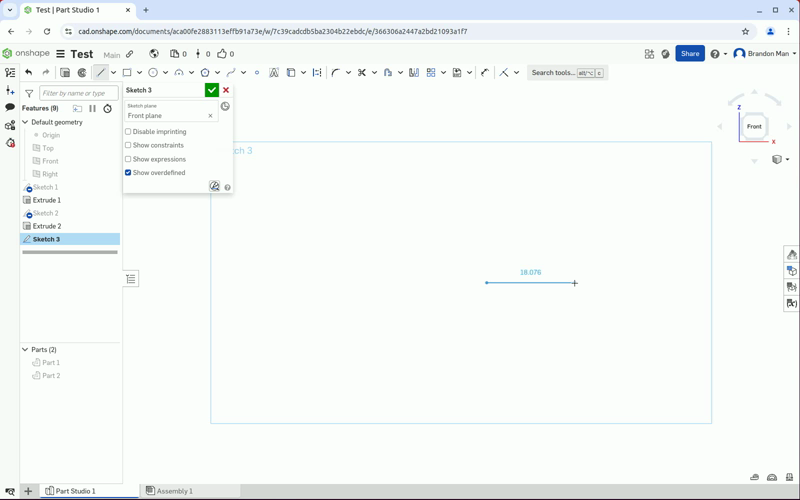
click(574, 282)
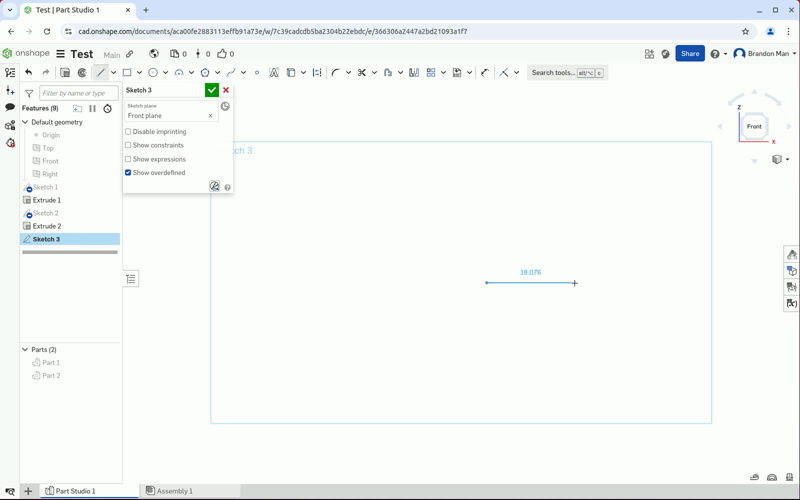
key_up(shift)
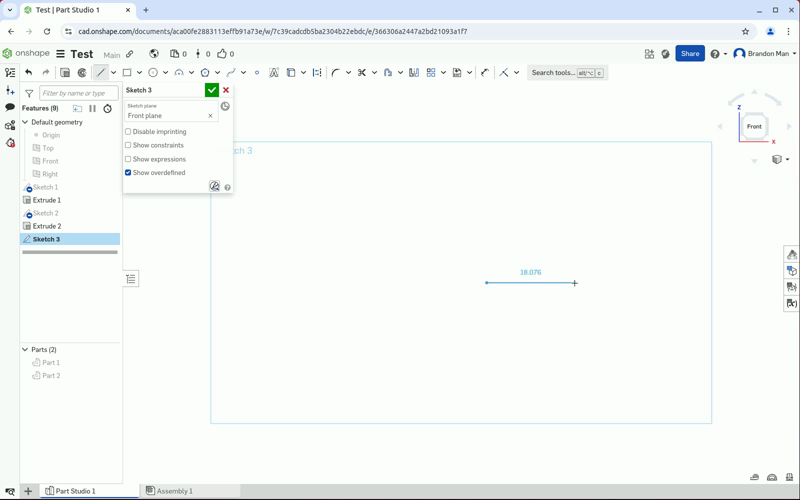
key_down(shift)
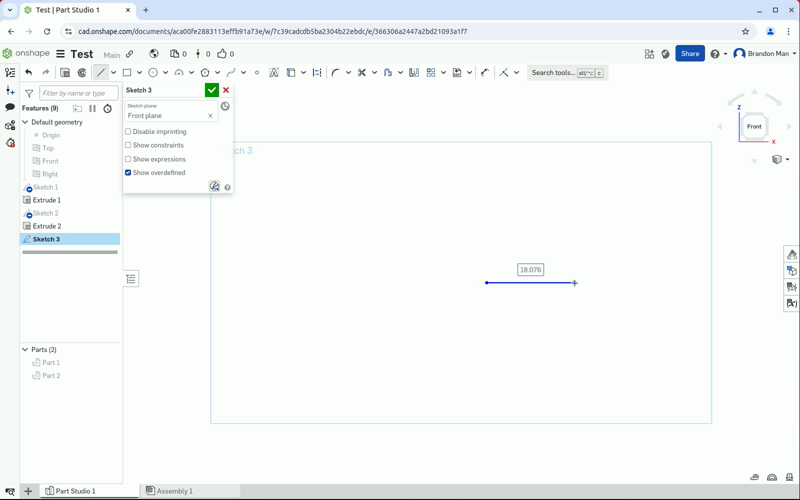
mouse_move(589, 282)
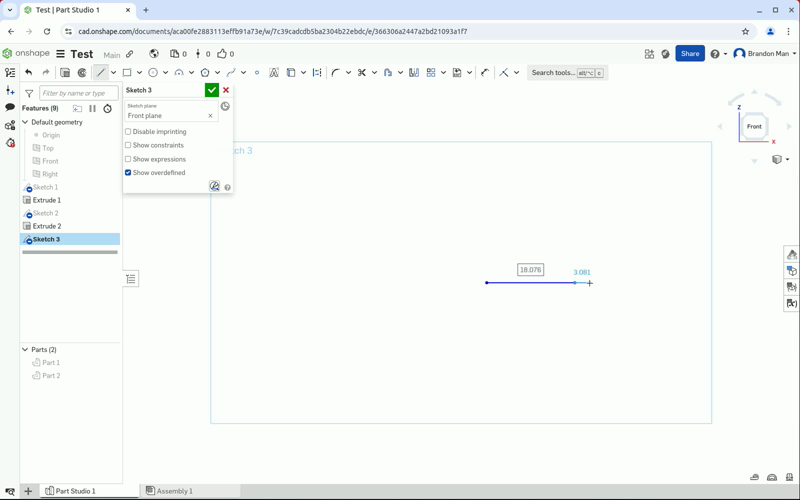
mouse_move(574, 258)
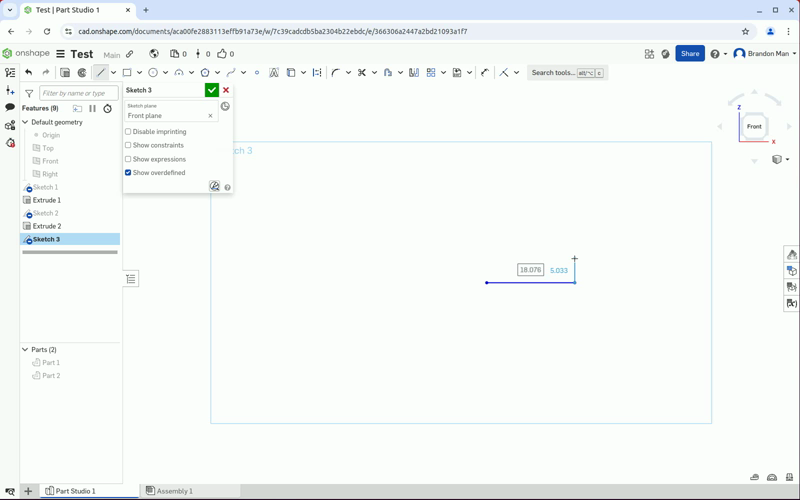
click(574, 258)
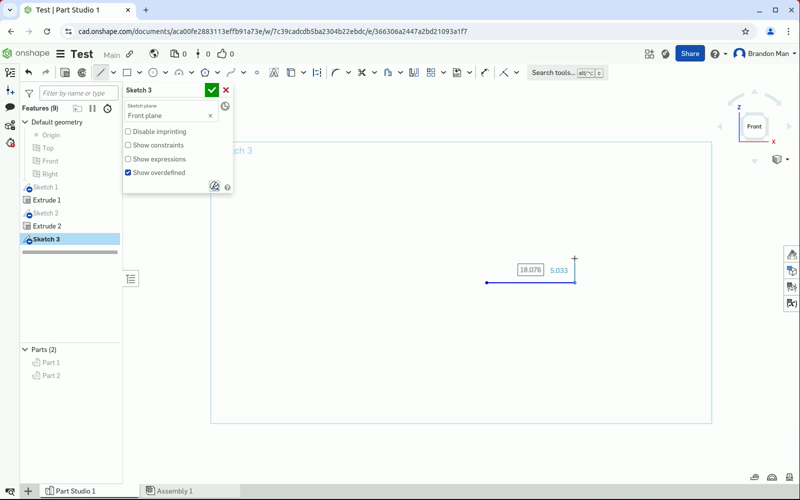
key_up(shift)
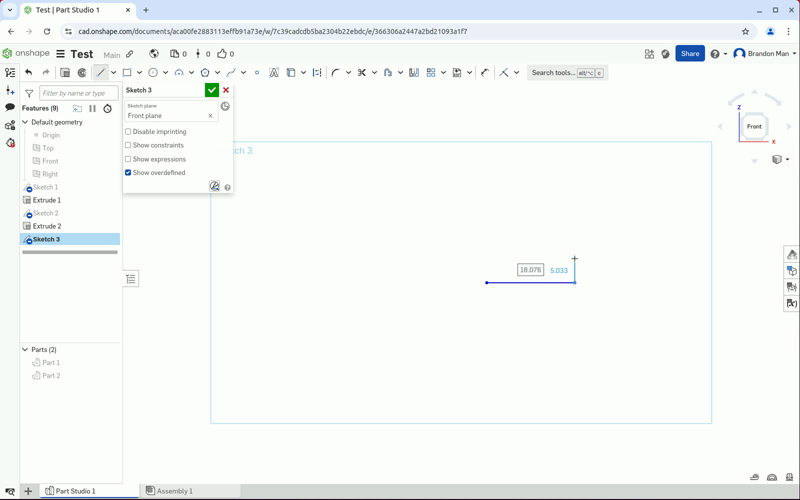
key_down(shift)
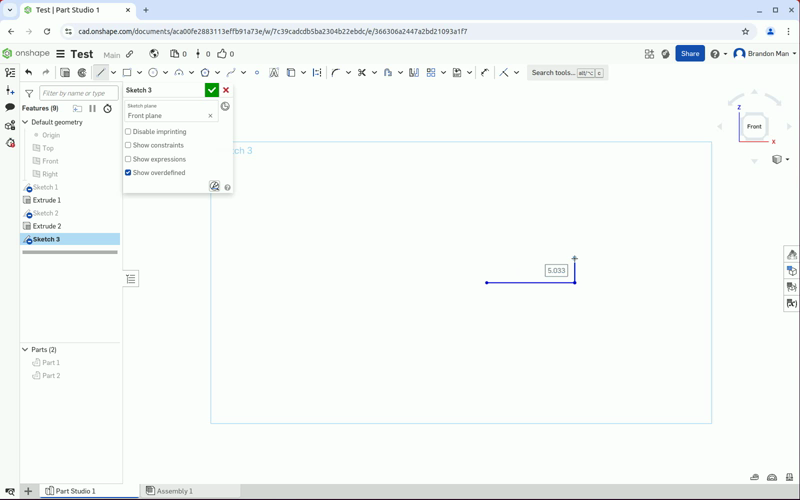
mouse_move(486, 258)
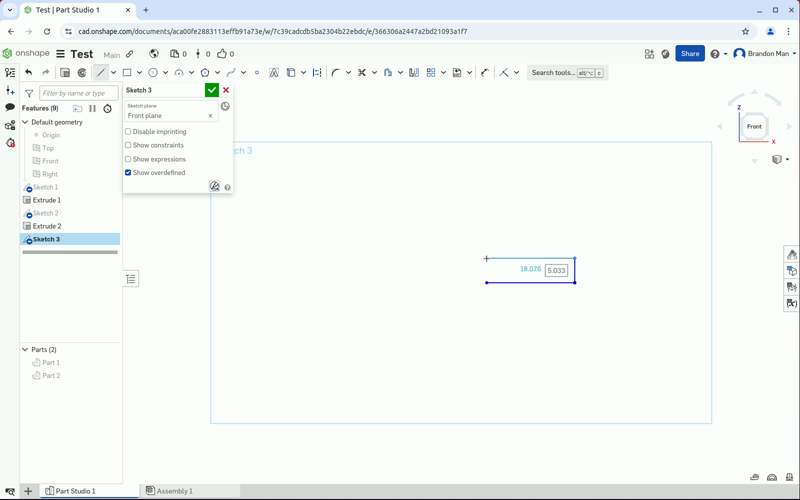
click(486, 258)
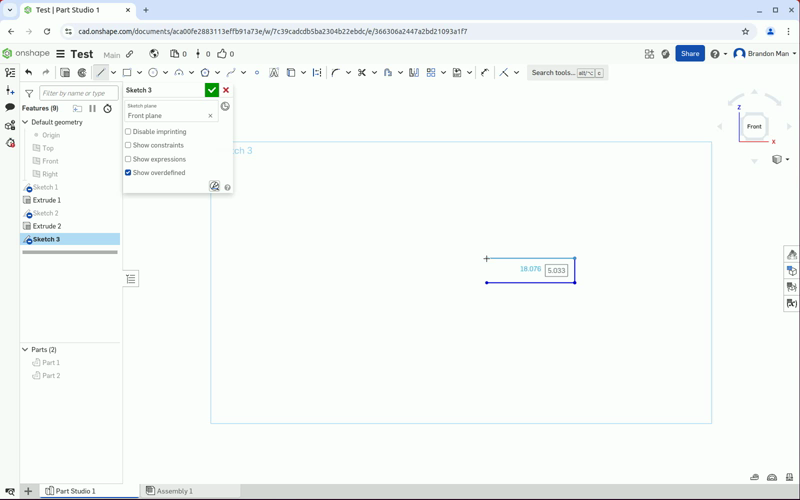
key_up(shift)
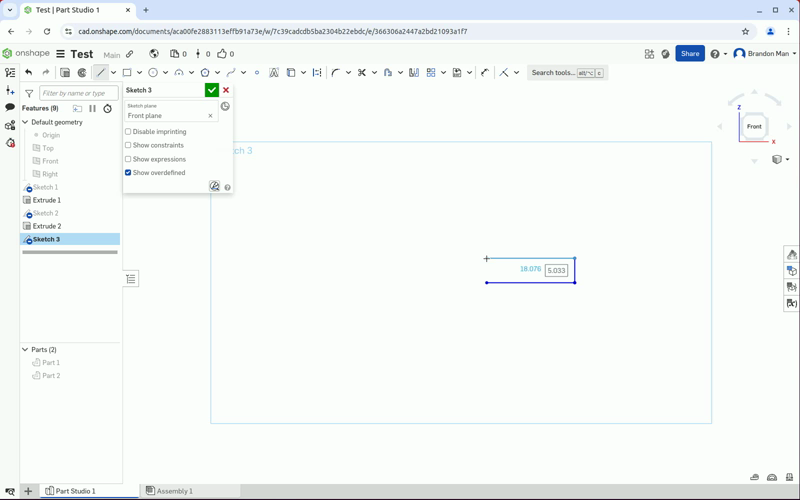
mouse_move(516, 258)
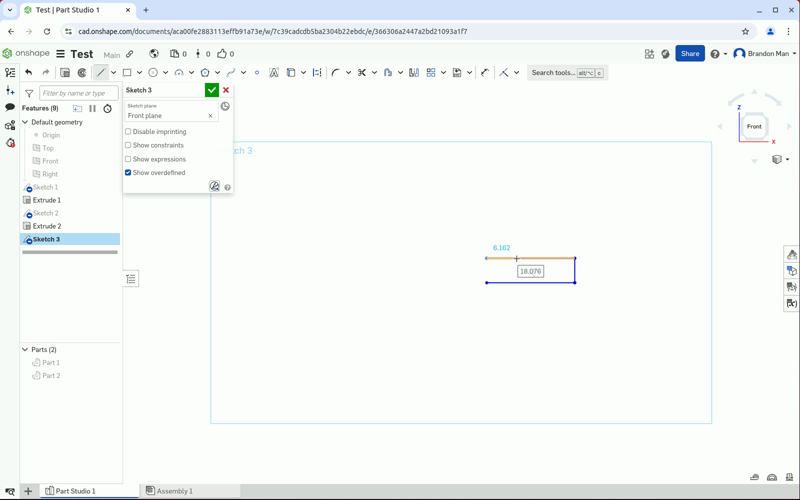
key_down(shift)
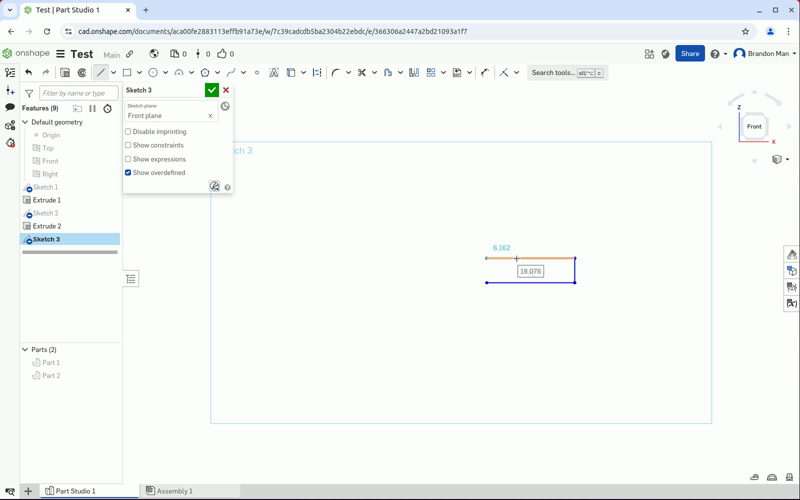
mouse_move(486, 282)
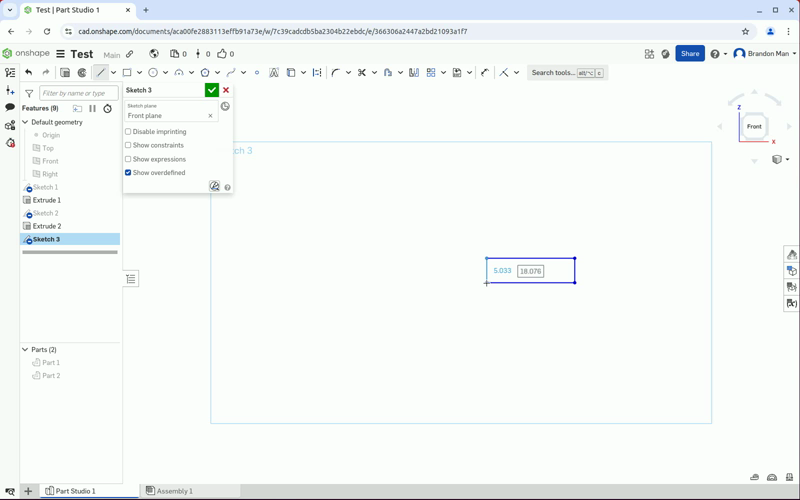
key_up(shift)
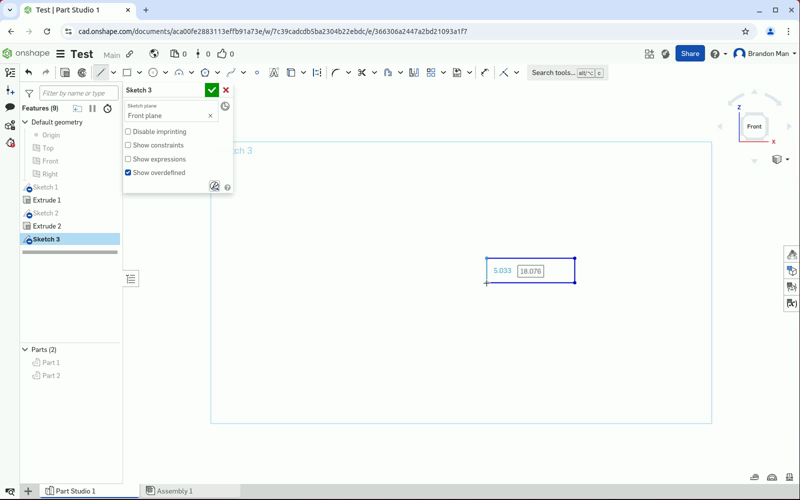
click(486, 282)
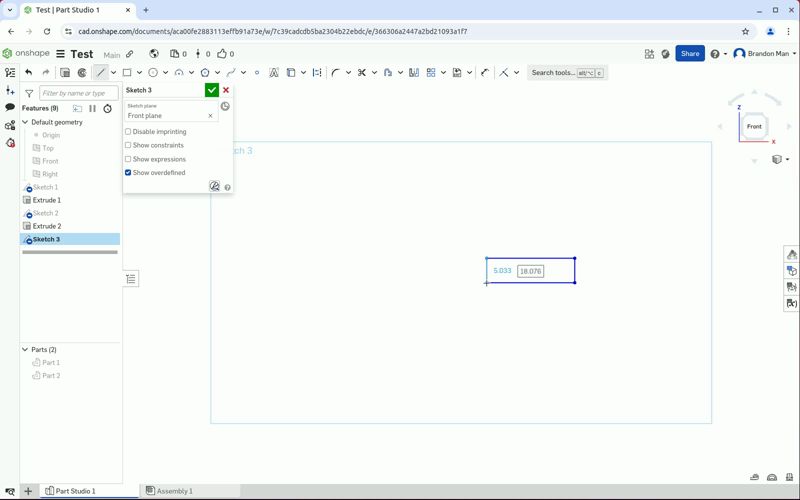
key(esc)
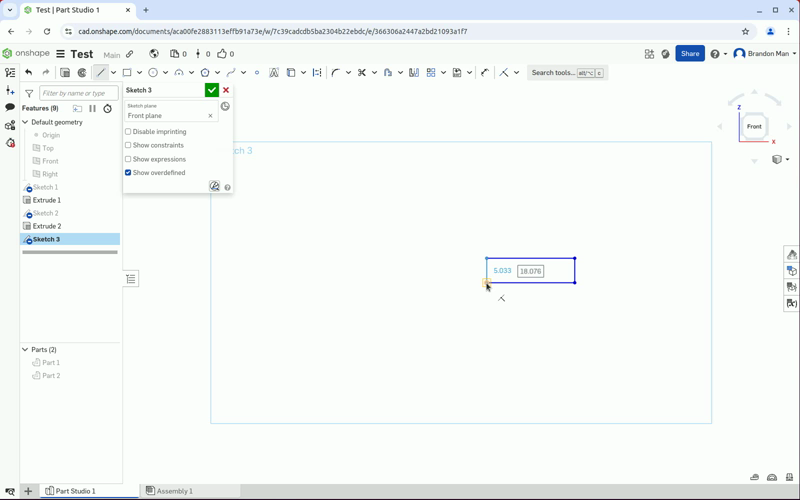
mouse_move(512, 279)
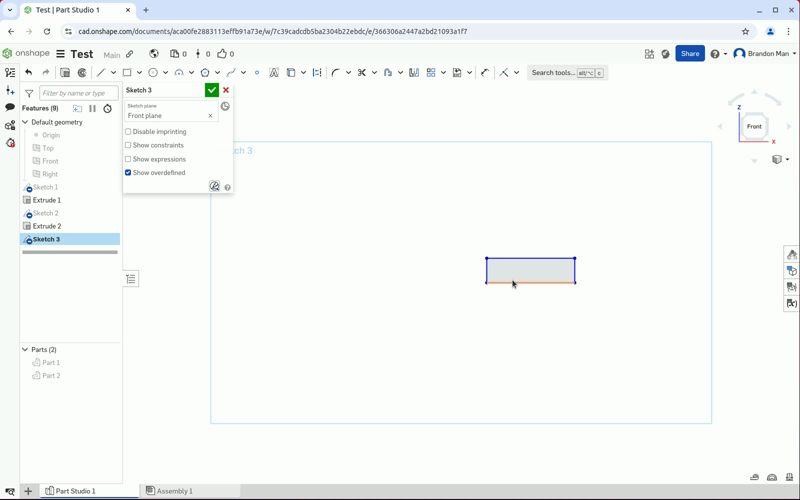
click(512, 279)
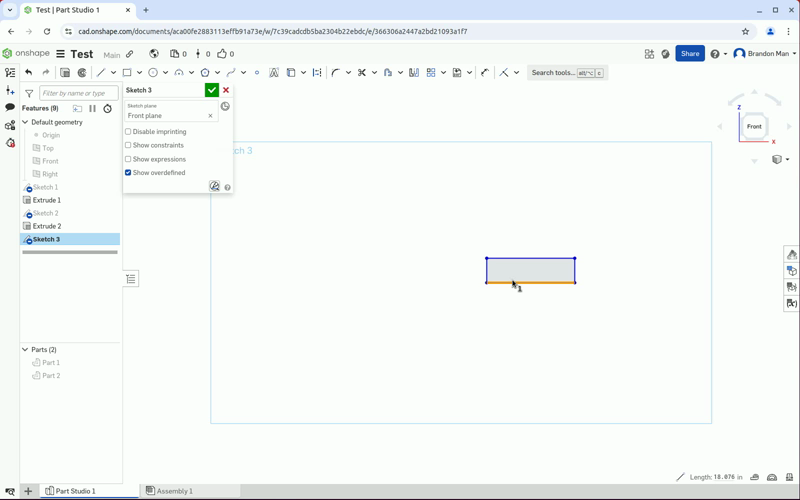
mouse_move(73, 352)
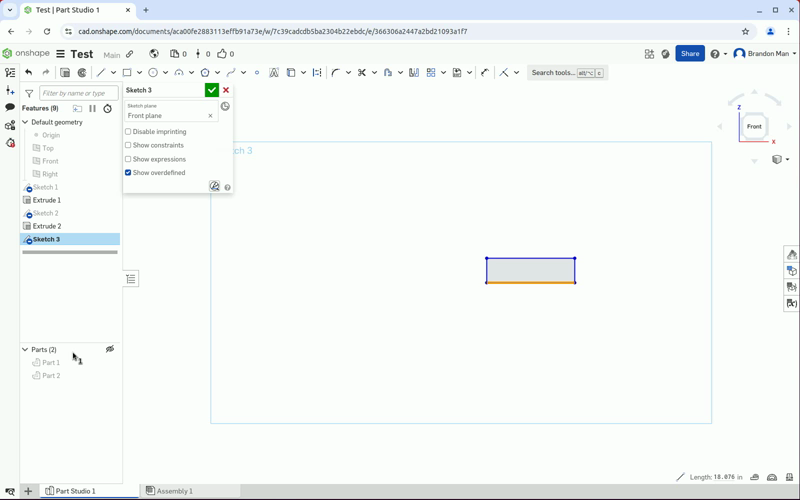
key(shift+y)
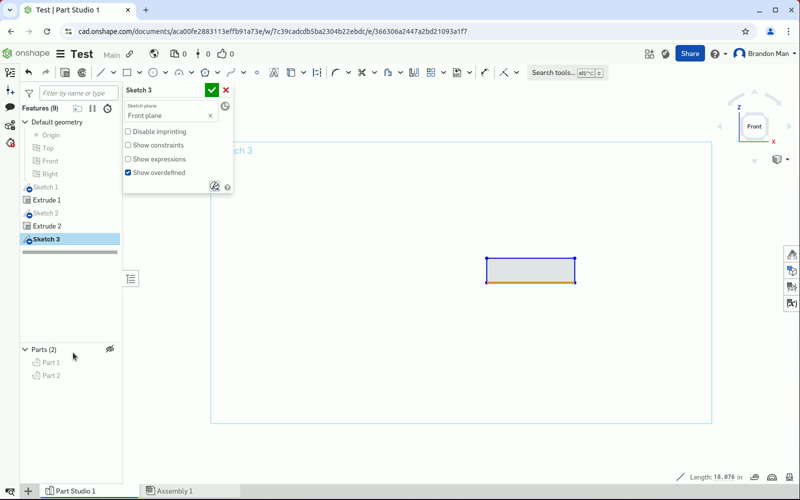
key(shift+e)
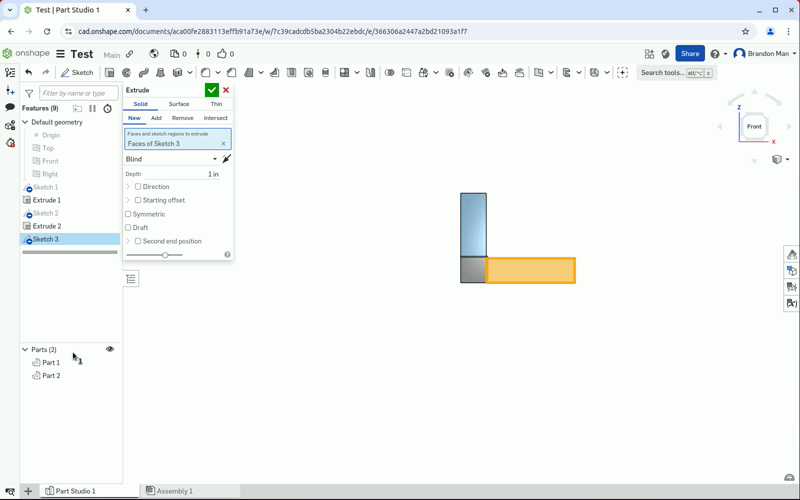
mouse_move(143, 106)
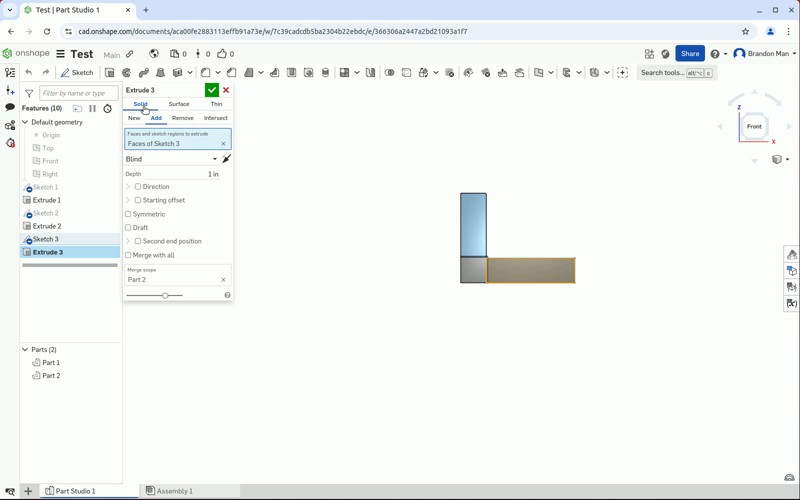
click(143, 106)
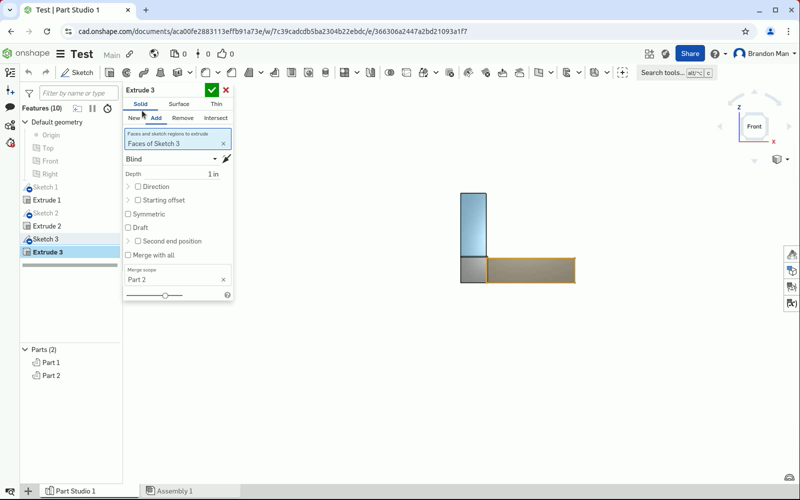
mouse_move(137, 120)
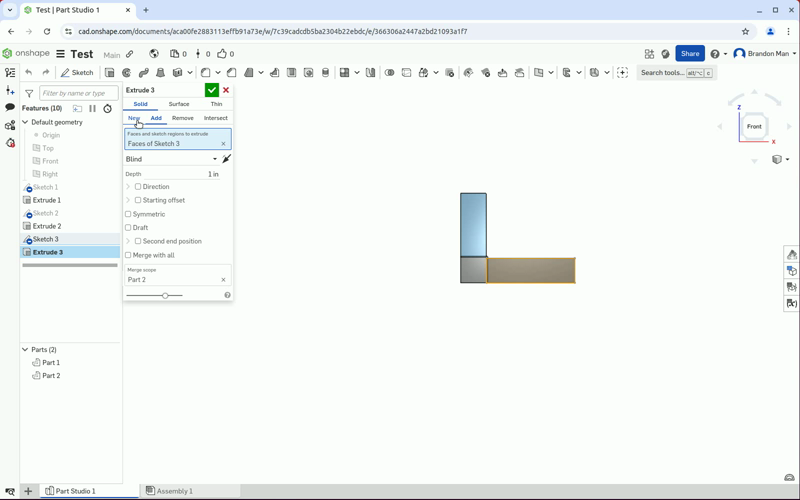
click(137, 120)
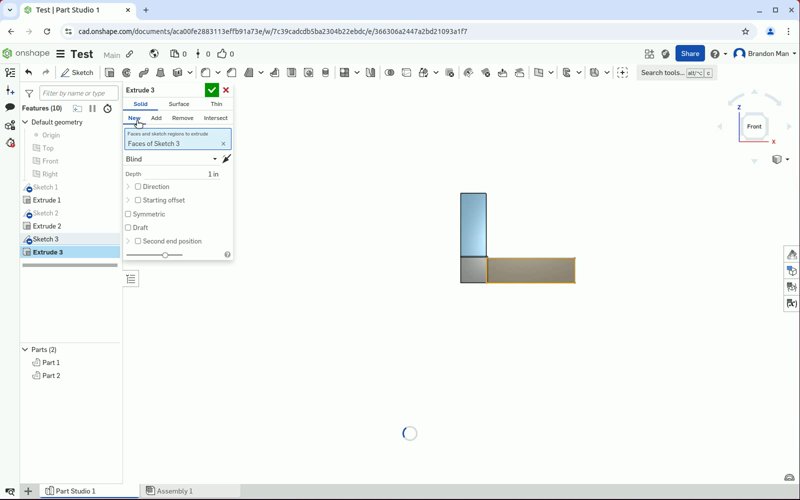
key(tab, 4)
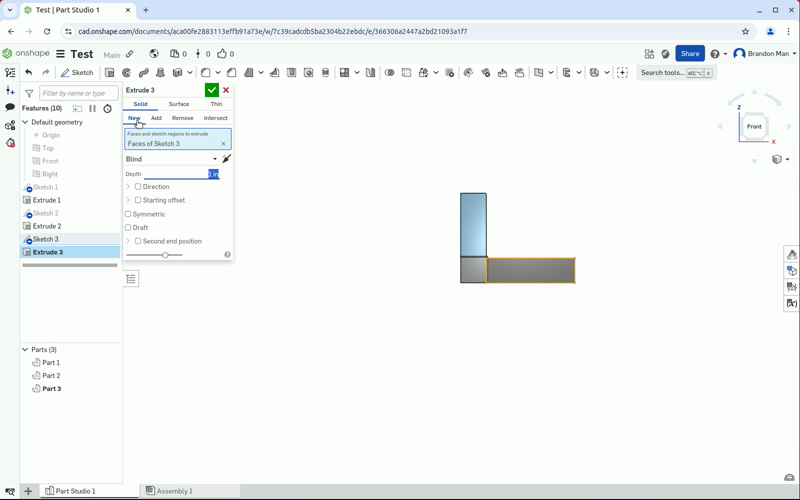
text(10.351)
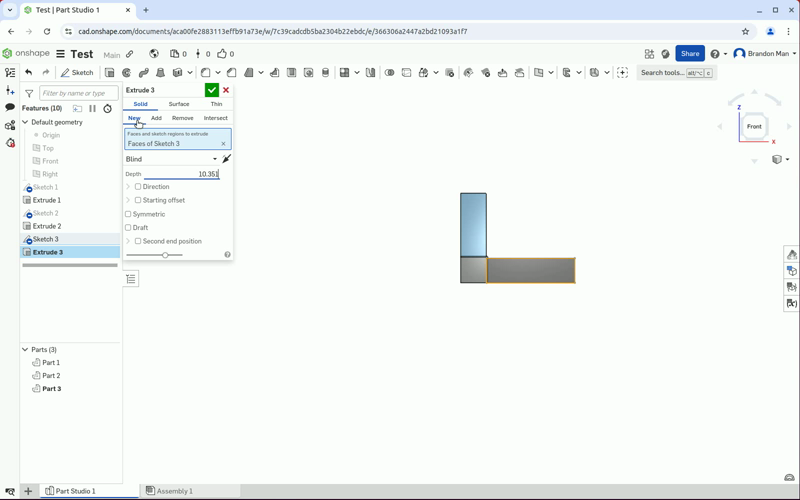
key(enter)
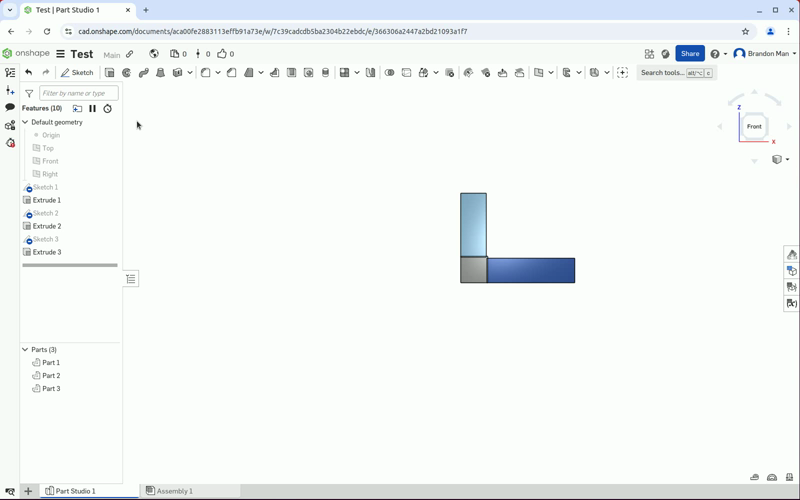
key(shift+h)
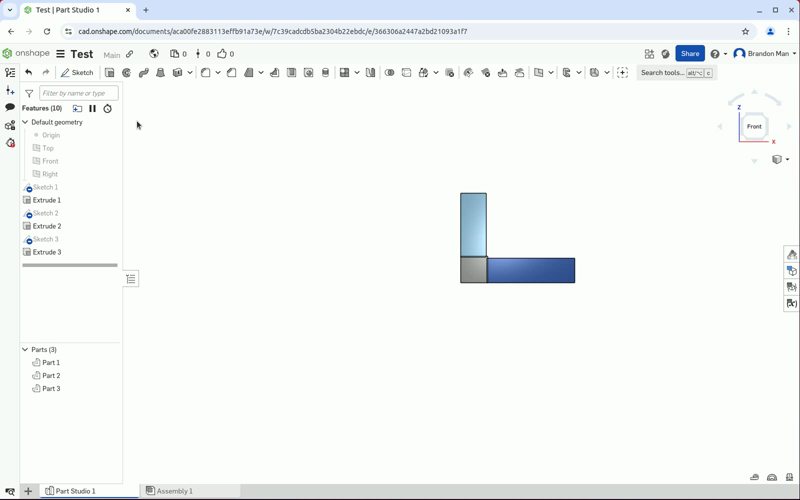
key(shift+h)
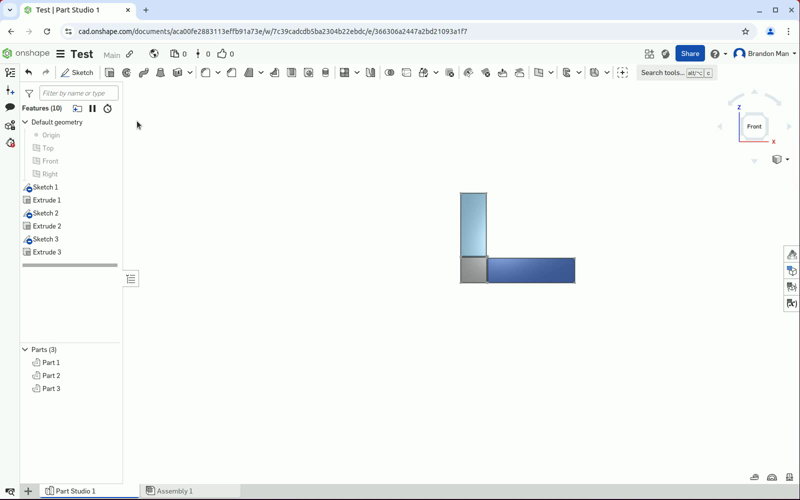
key(shift+7)
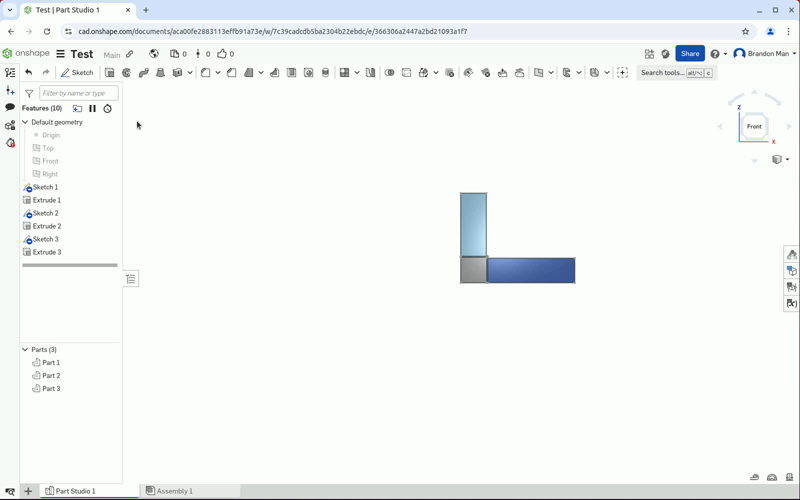
key(left, 2)
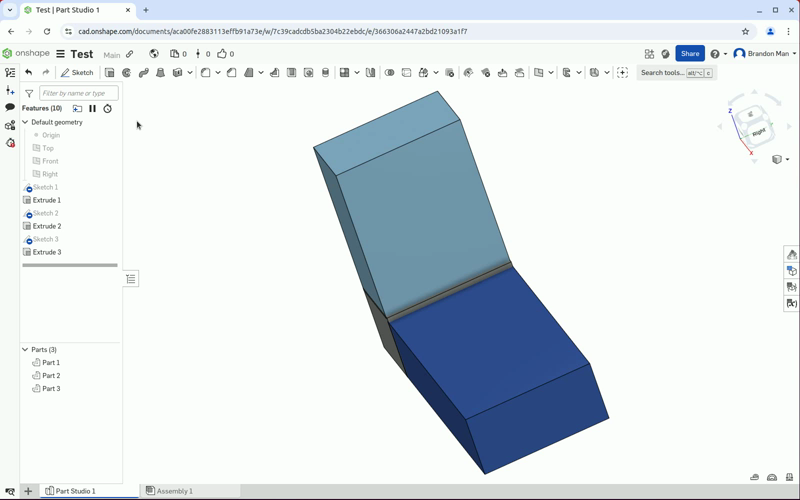
key(down, 2)
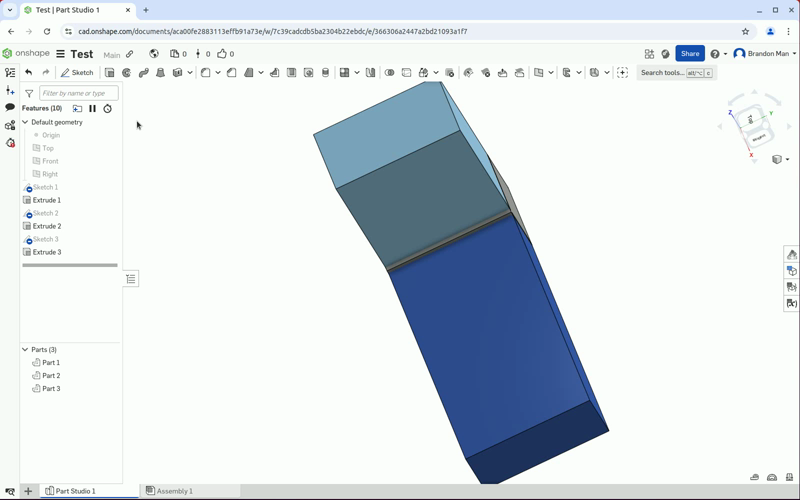
key(up, 2)
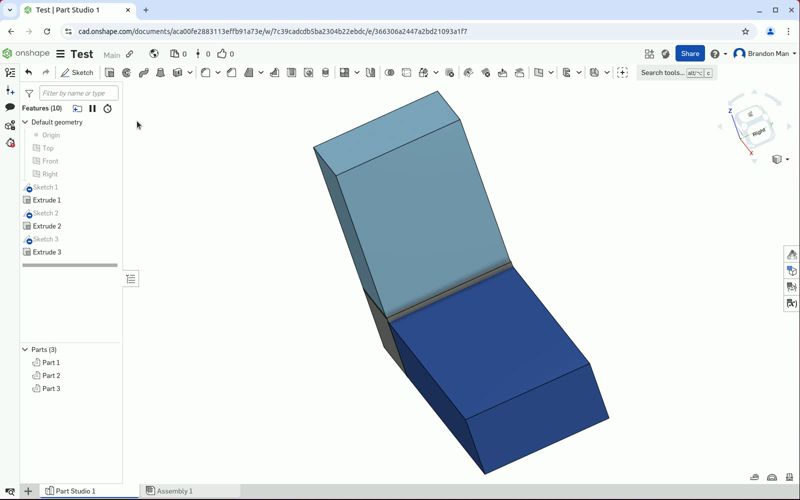
key(right, 2)
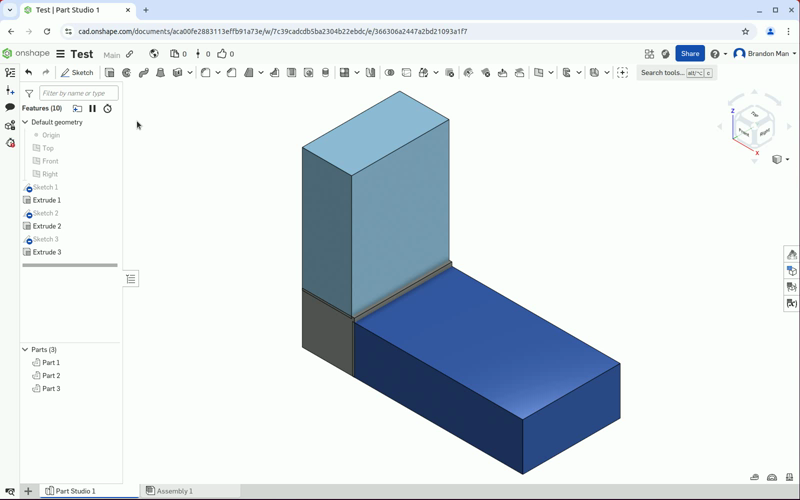
mouse_move(73, 189)
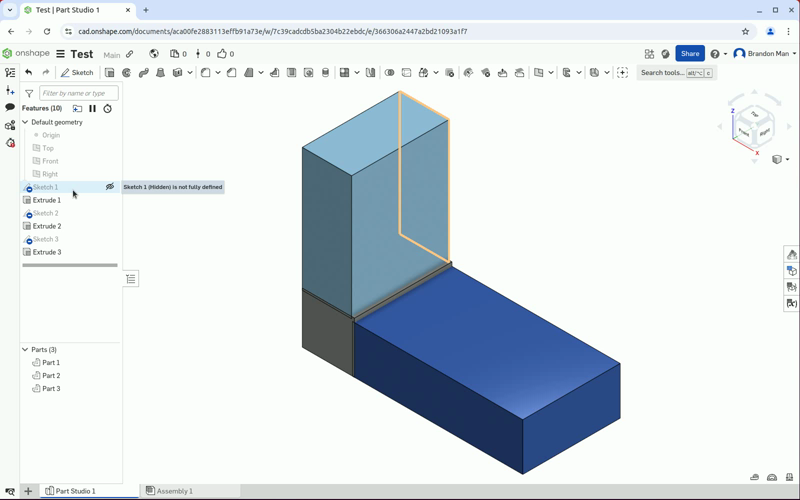
click(73, 189)